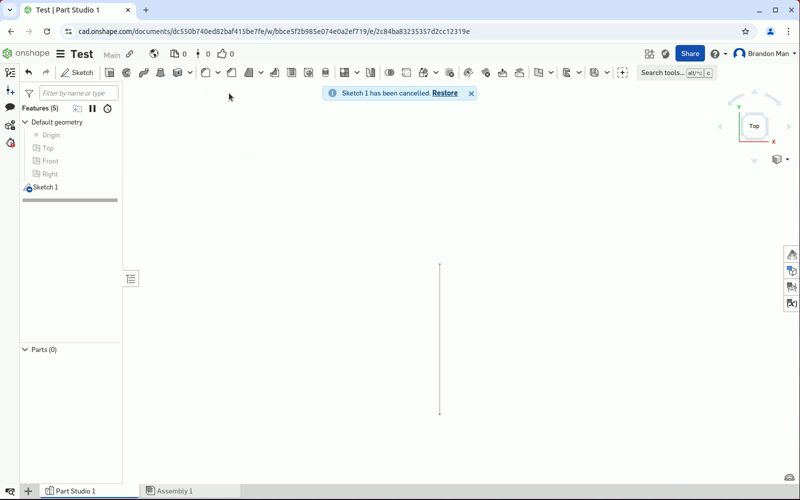
key(shift+h)
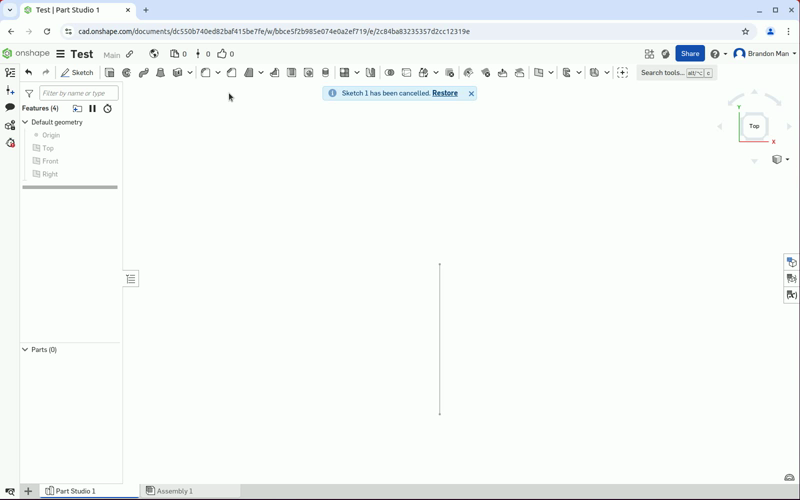
key(shift+s)
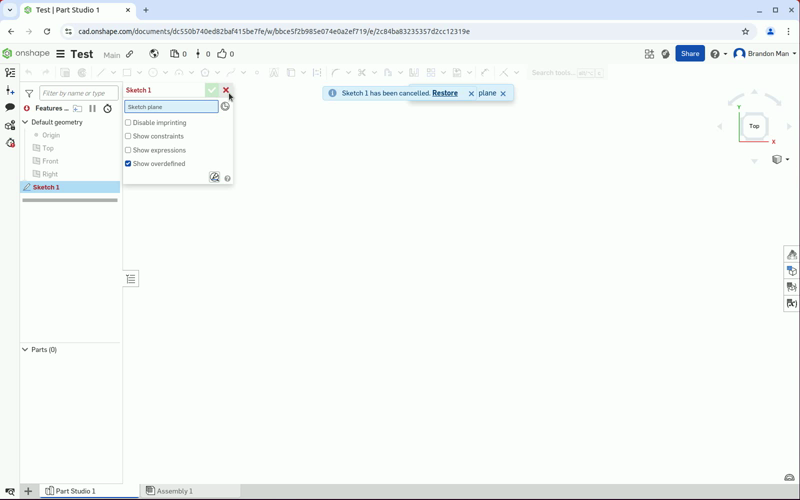
mouse_move(73, 150)
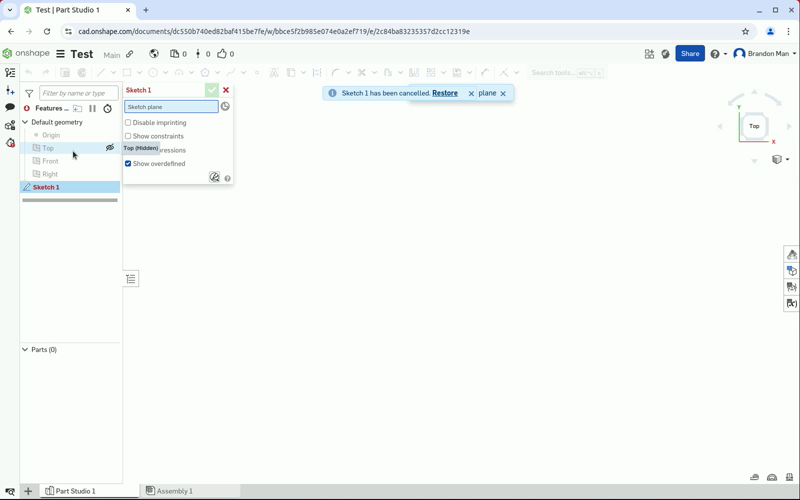
click(73, 150)
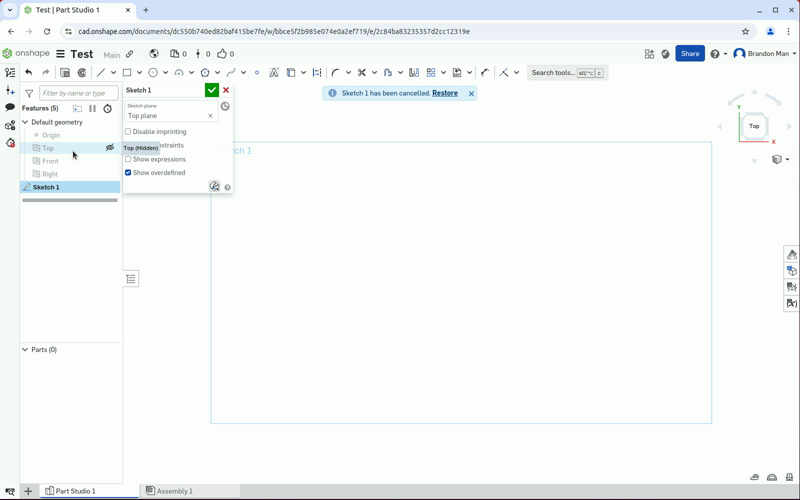
mouse_move(73, 352)
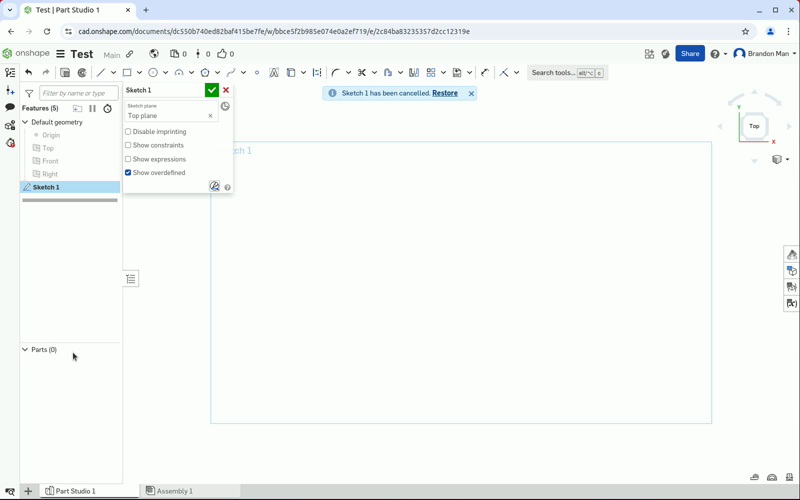
key(y)
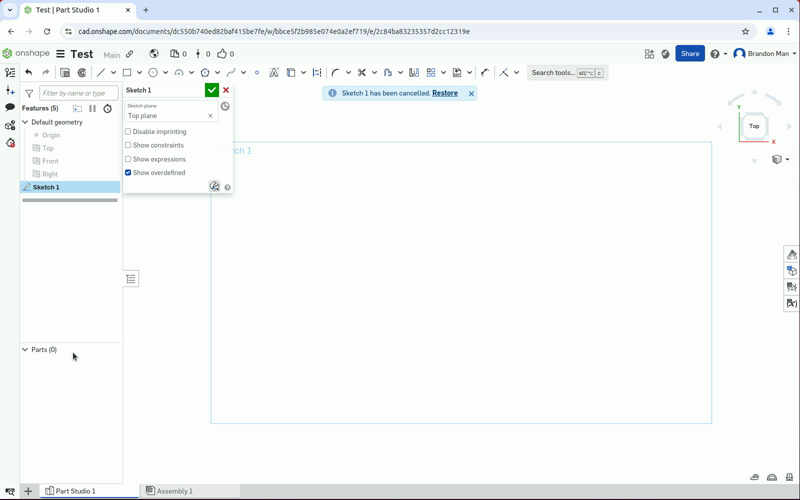
key(l)
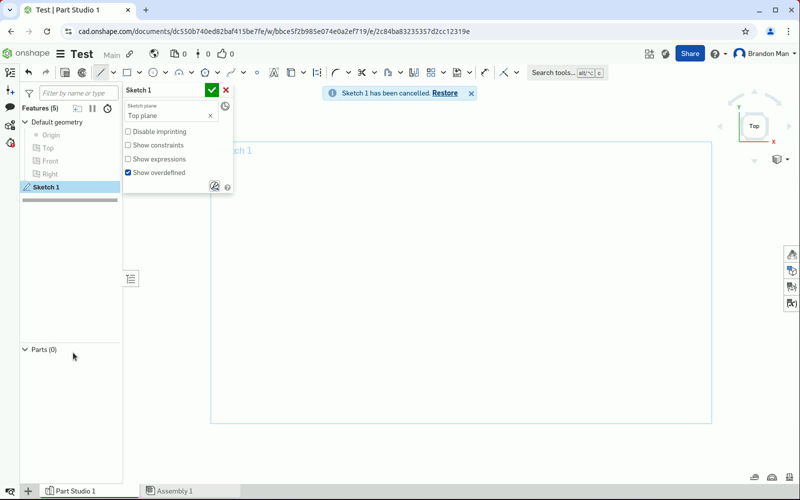
key_down(shift)
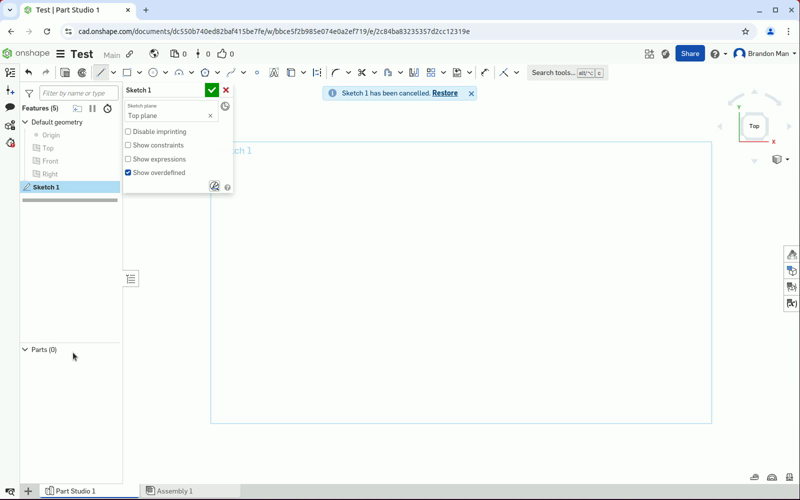
mouse_move(391, 326)
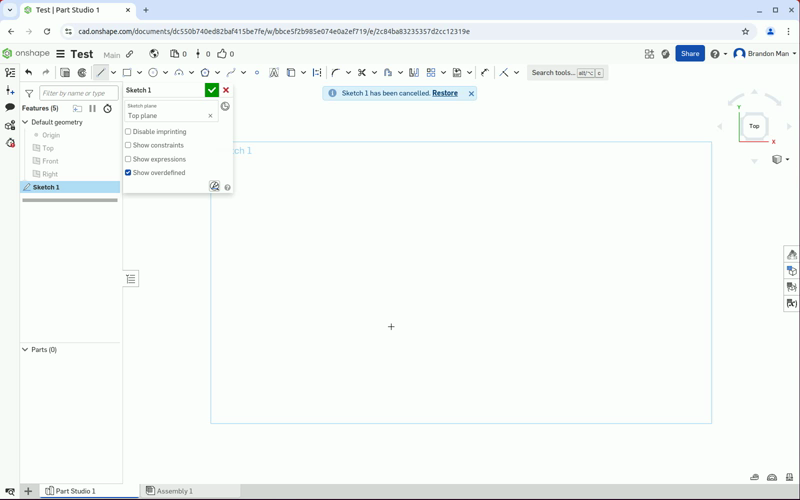
click(391, 326)
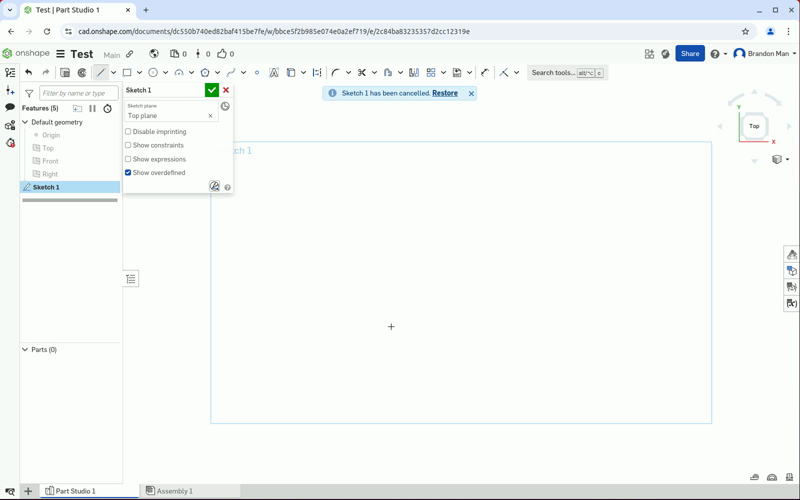
key_up(shift)
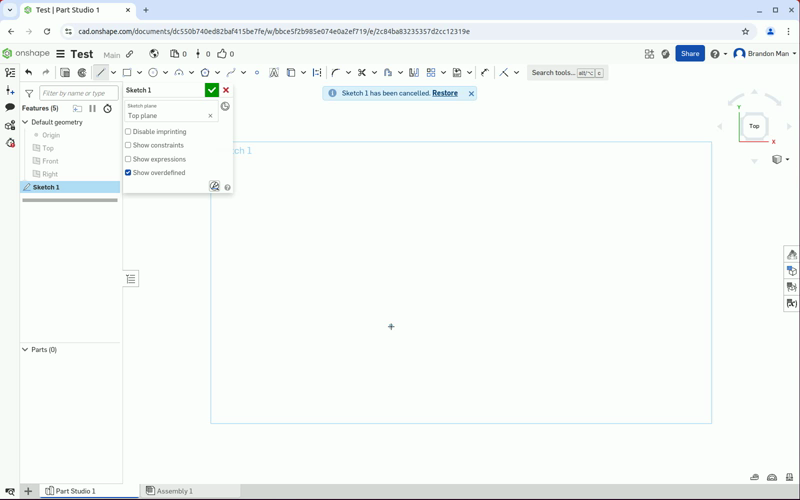
key_down(shift)
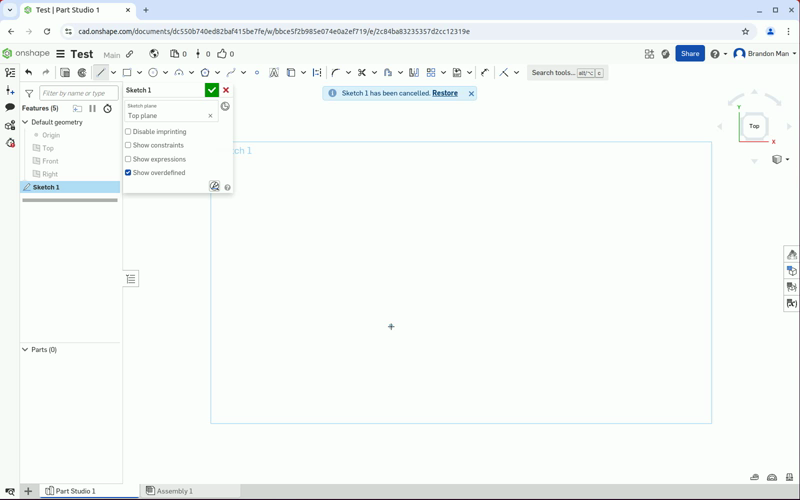
mouse_move(529, 324)
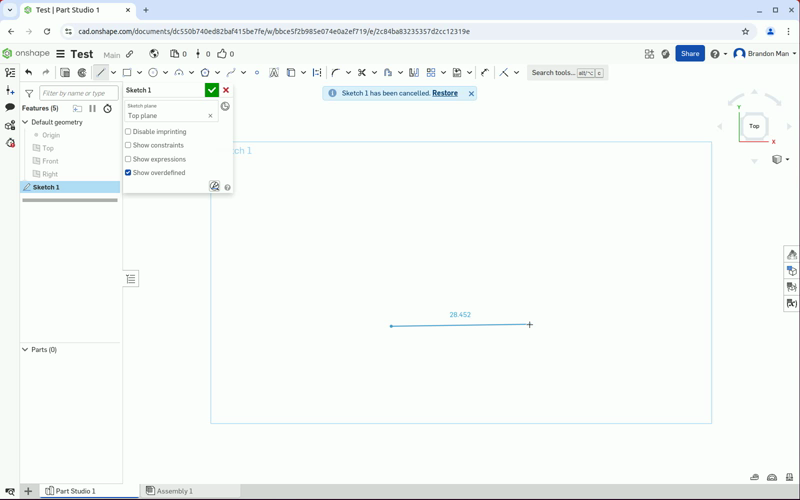
click(529, 324)
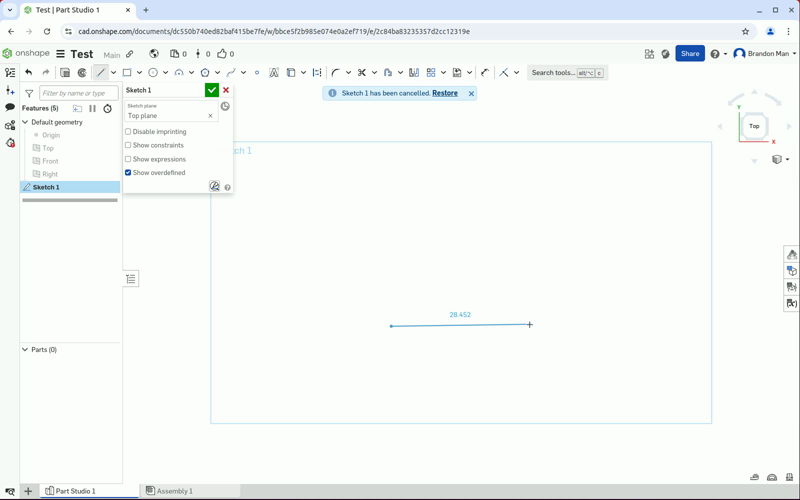
key_up(shift)
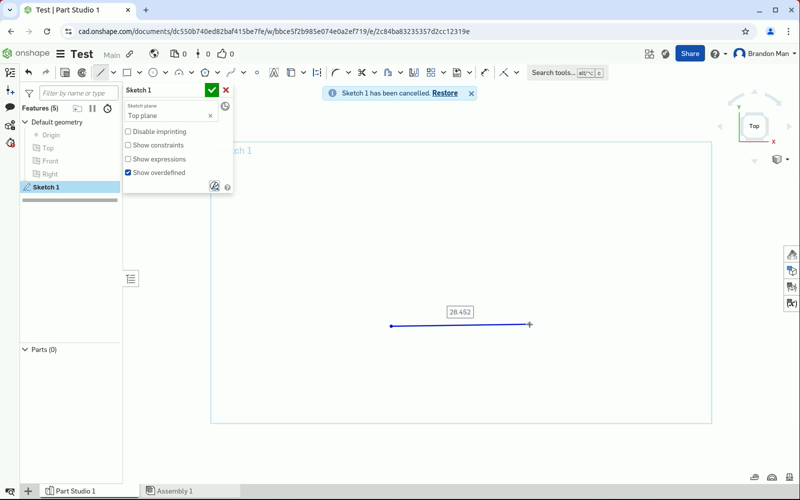
key(esc)
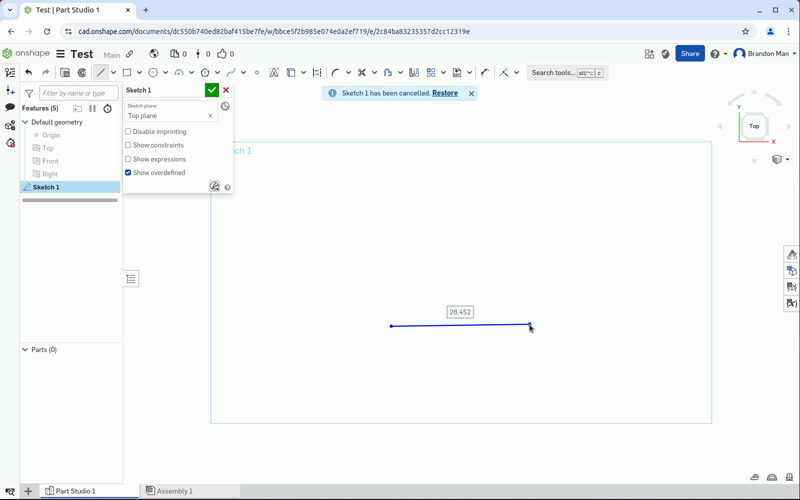
key(a)
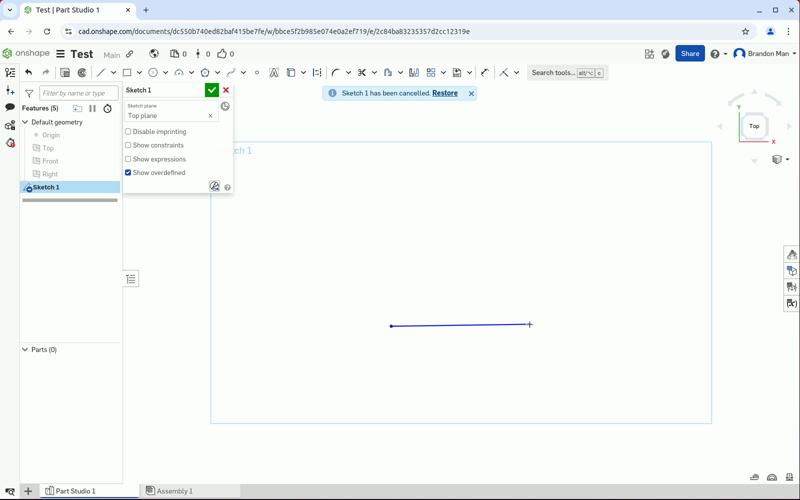
mouse_move(529, 324)
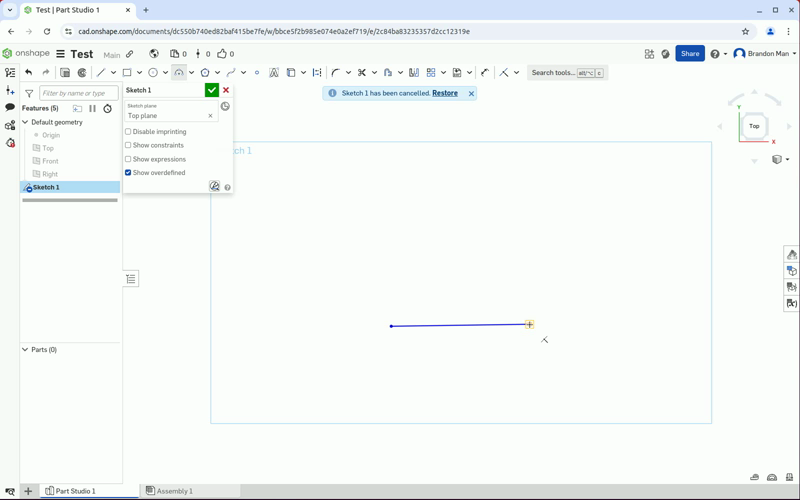
click(529, 324)
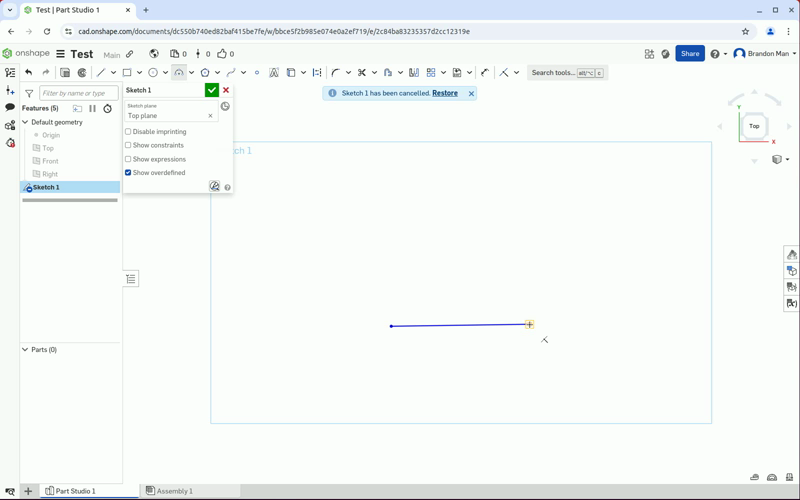
key_down(shift)
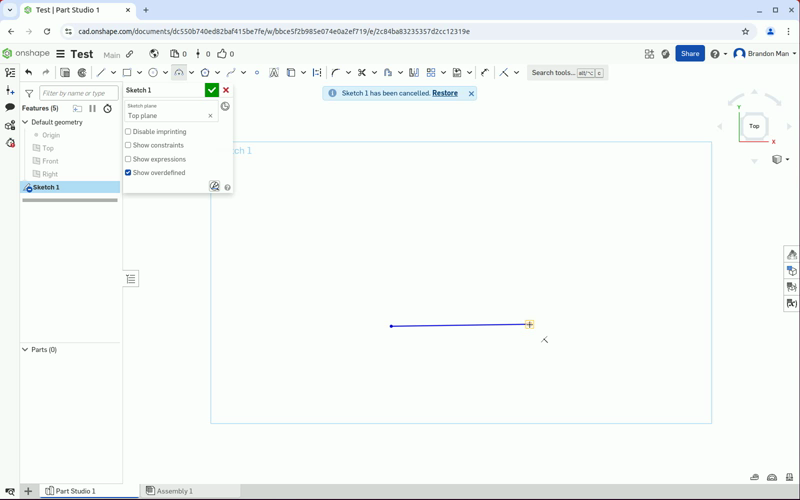
mouse_move(529, 241)
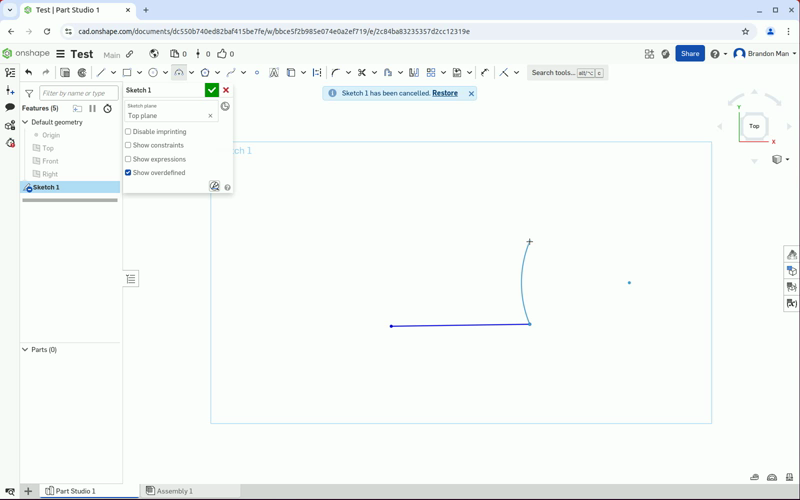
click(529, 241)
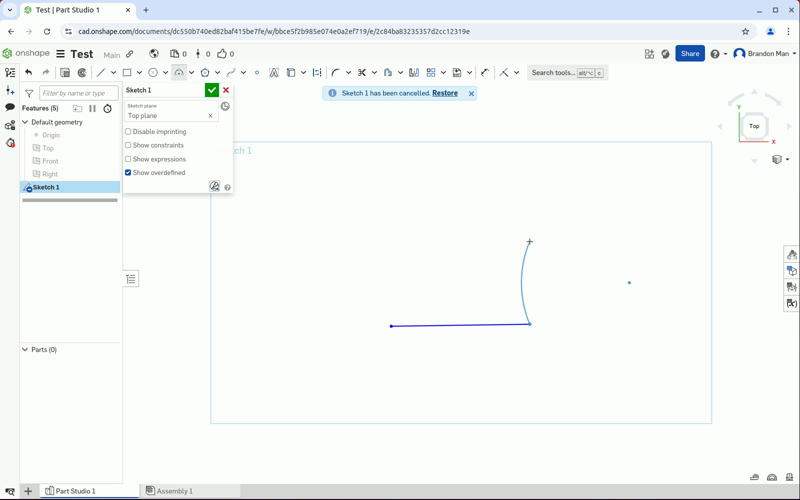
mouse_move(570, 282)
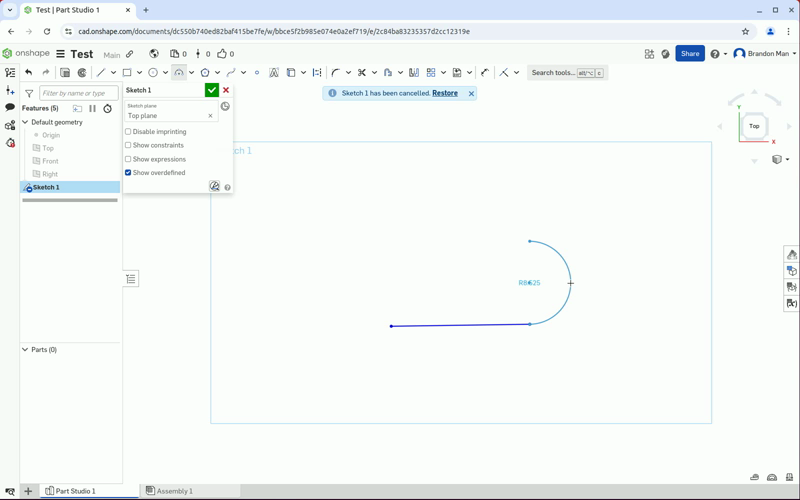
click(570, 282)
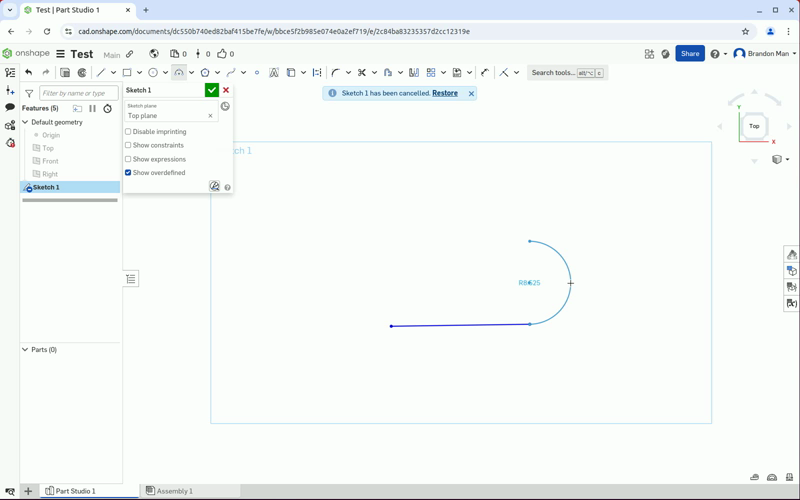
key_up(shift)
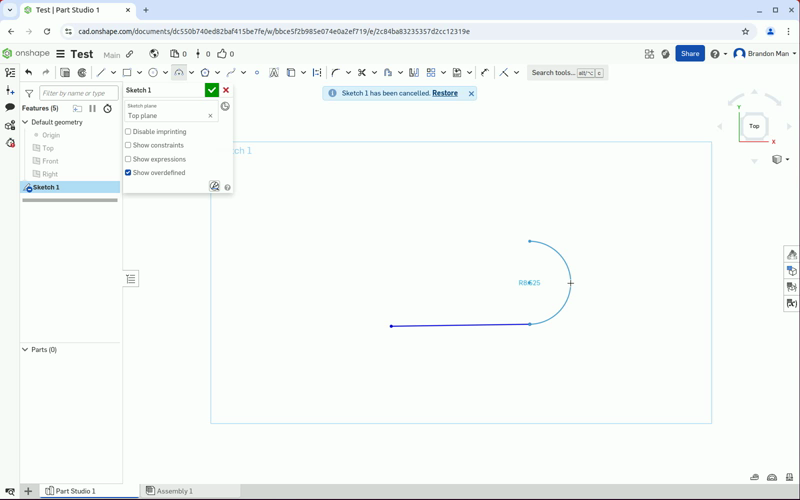
key(esc)
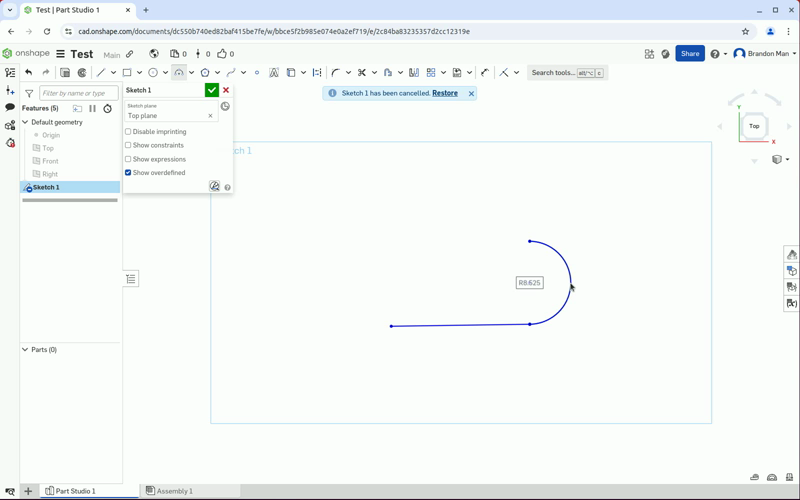
key(l)
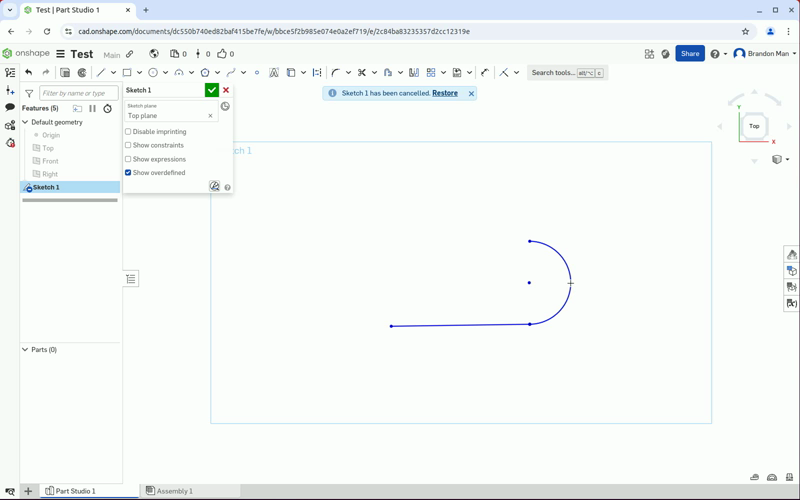
mouse_move(529, 241)
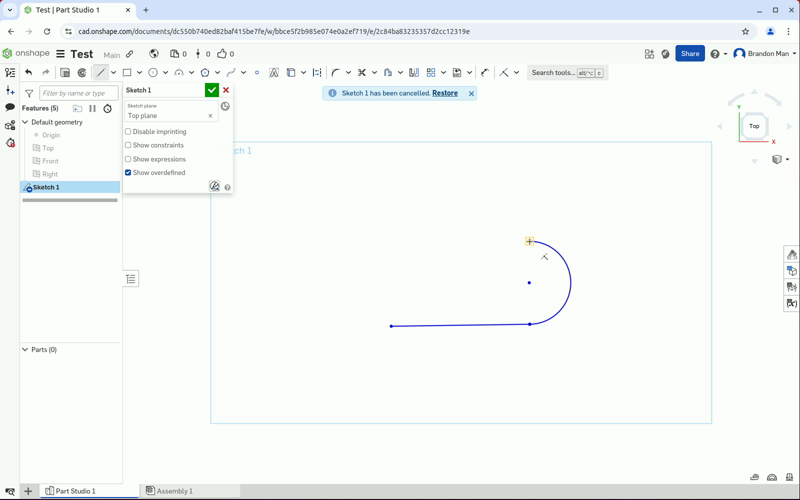
click(529, 241)
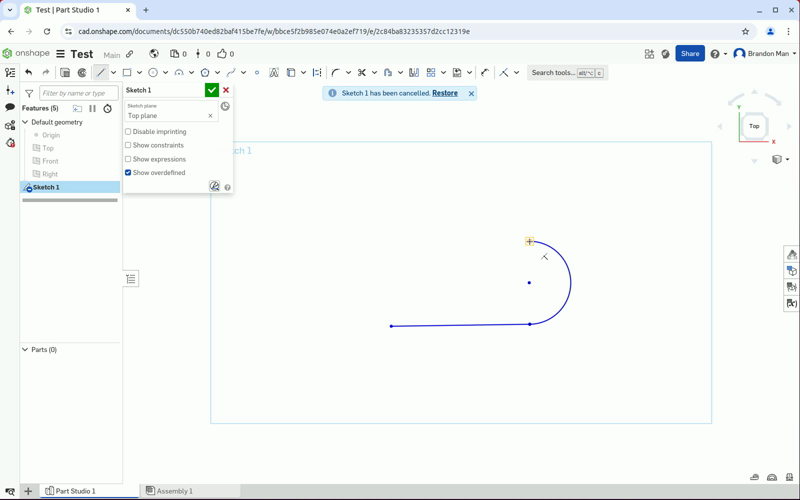
key_down(shift)
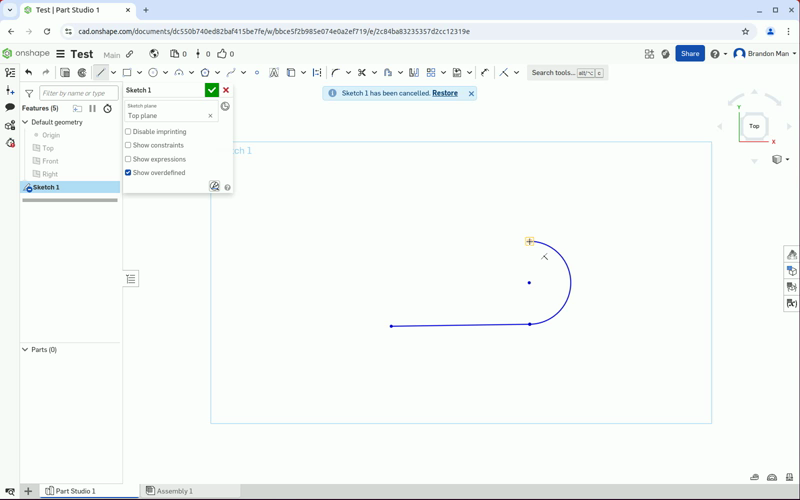
mouse_move(391, 241)
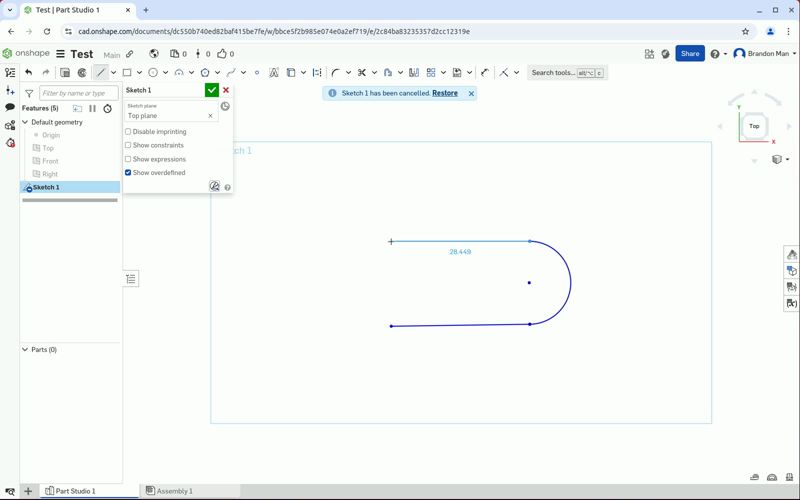
click(391, 241)
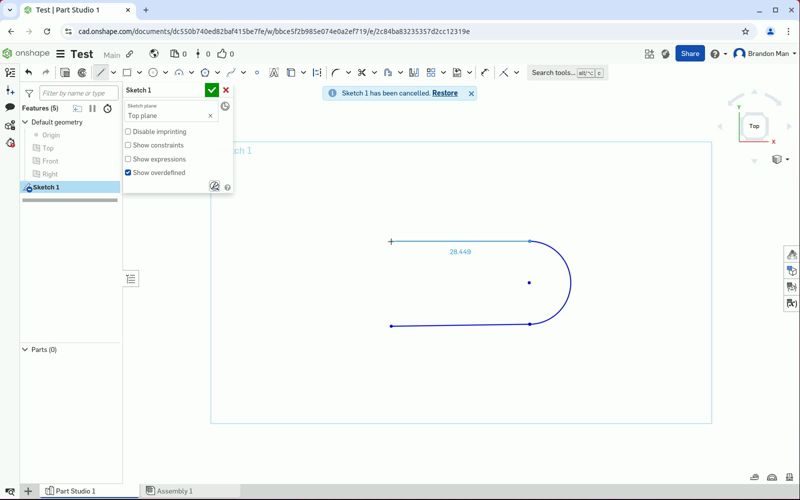
key_up(shift)
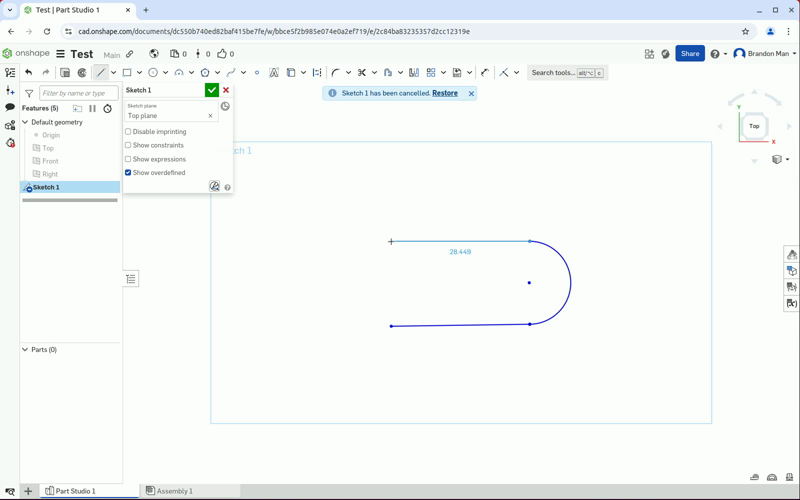
key(esc)
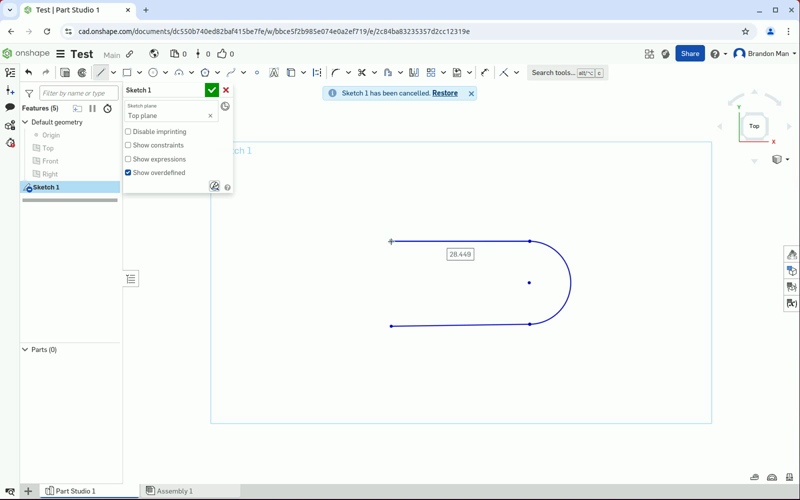
key(a)
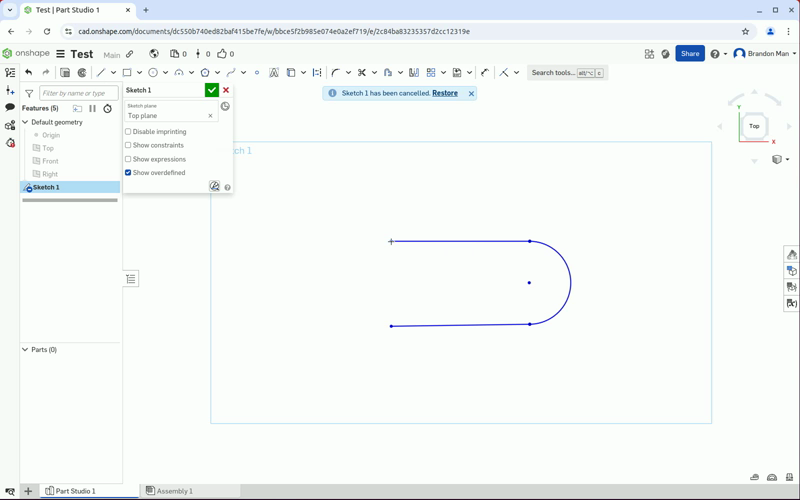
mouse_move(391, 241)
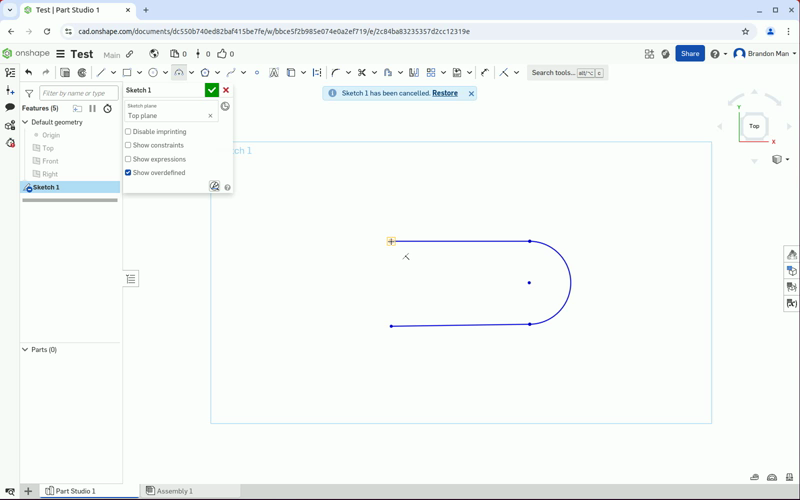
click(391, 241)
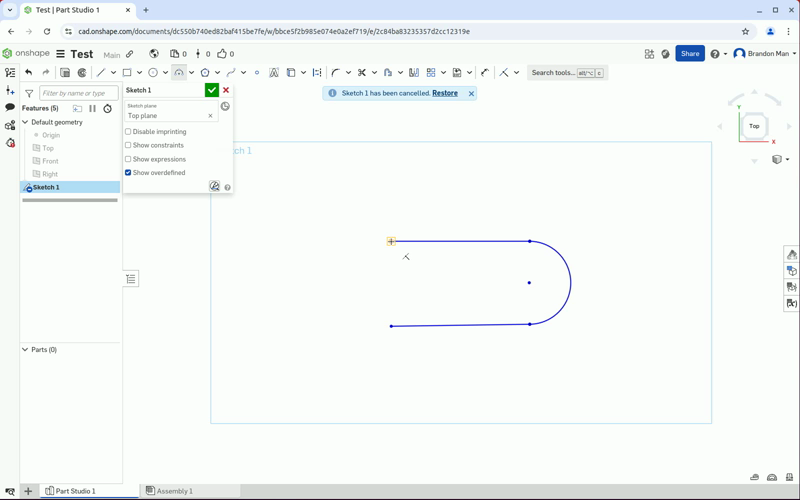
mouse_move(391, 326)
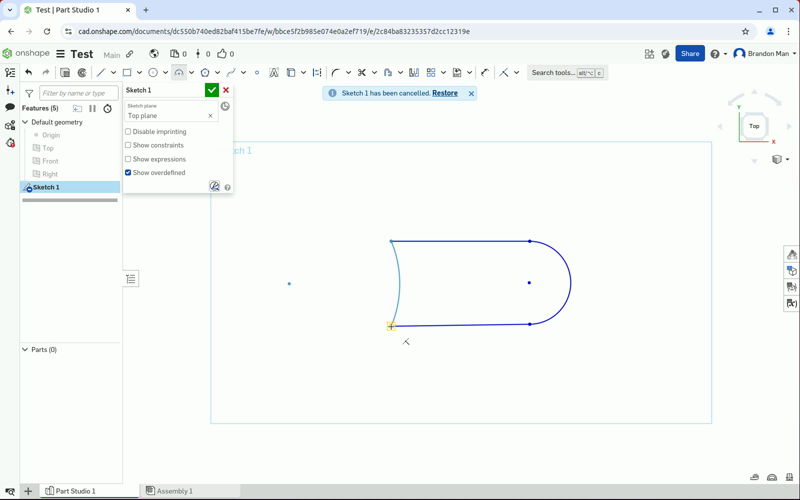
click(391, 326)
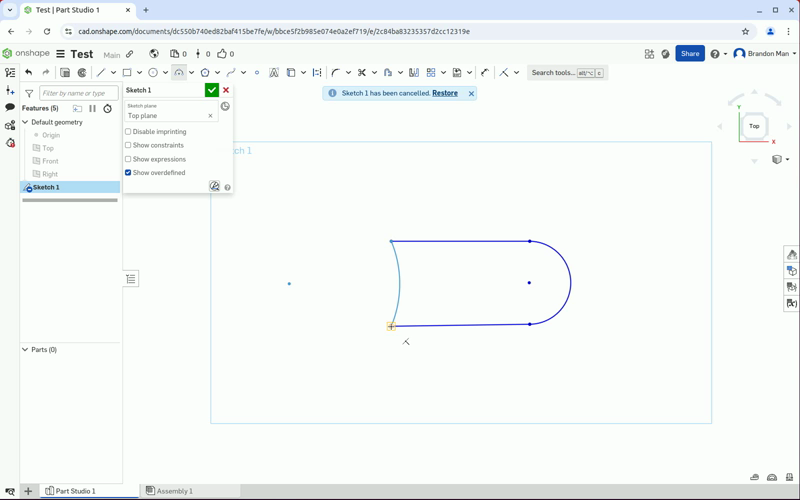
key_down(shift)
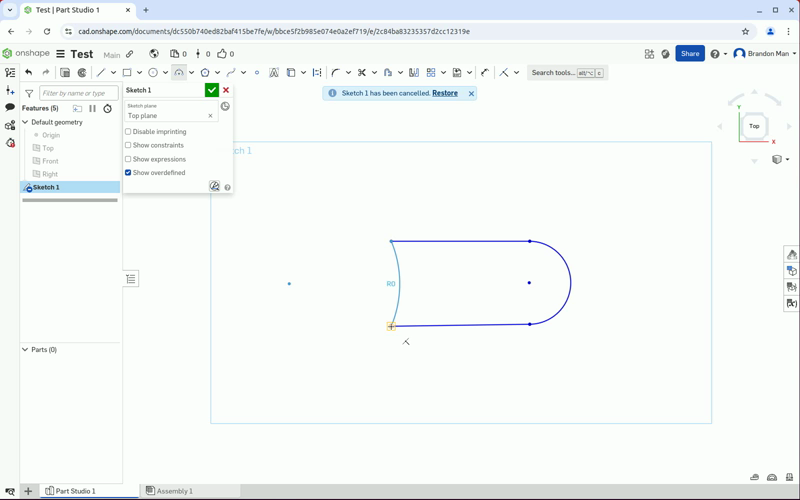
mouse_move(433, 283)
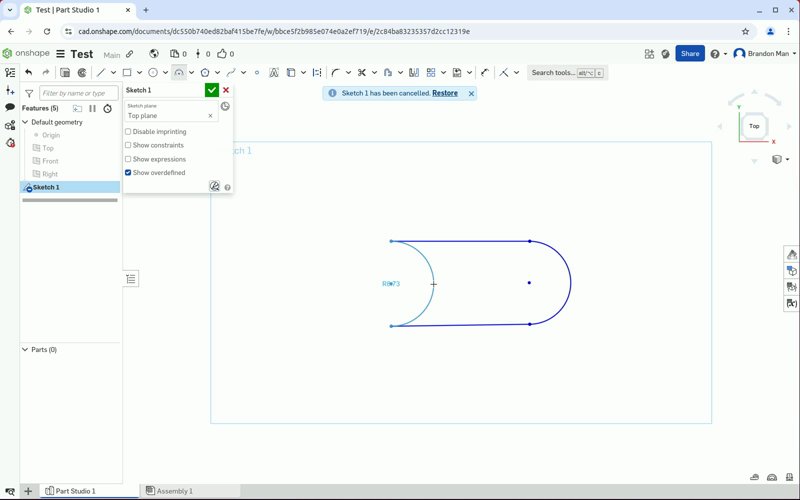
click(433, 283)
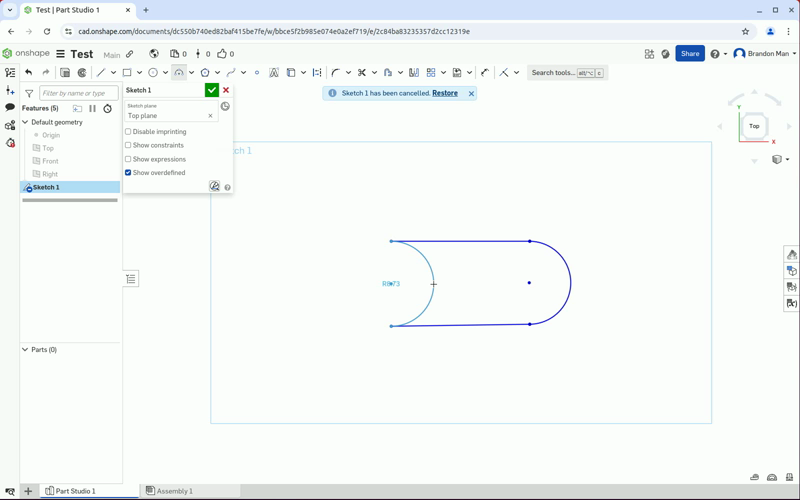
key_up(shift)
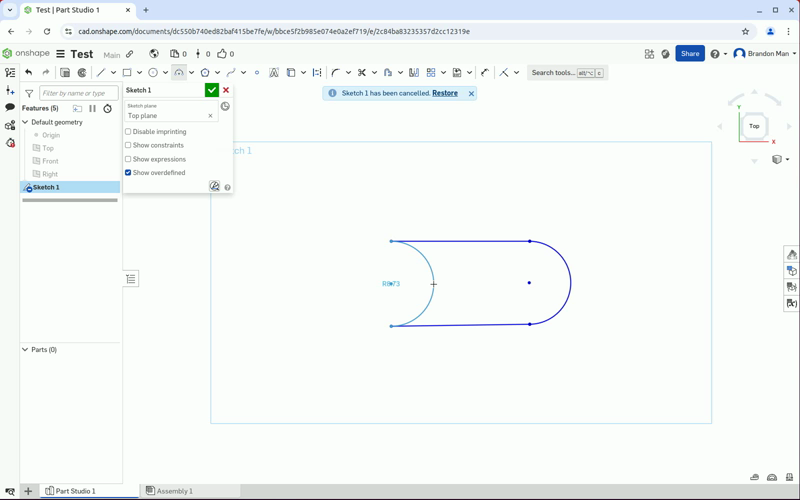
key(esc)
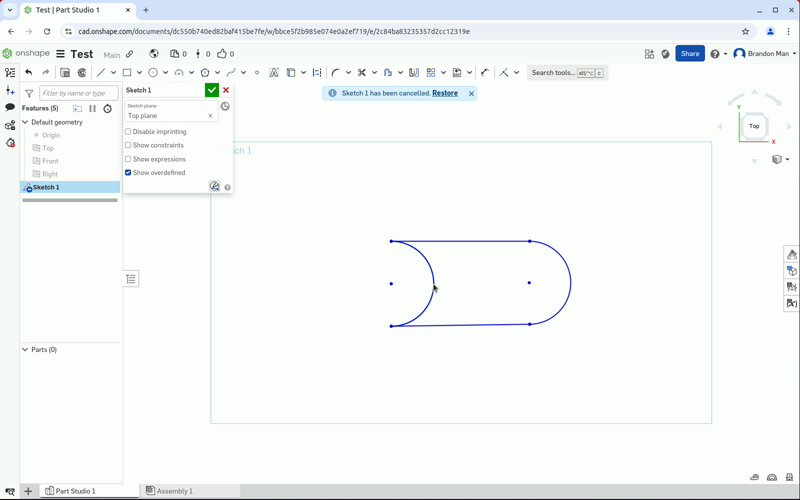
key(c)
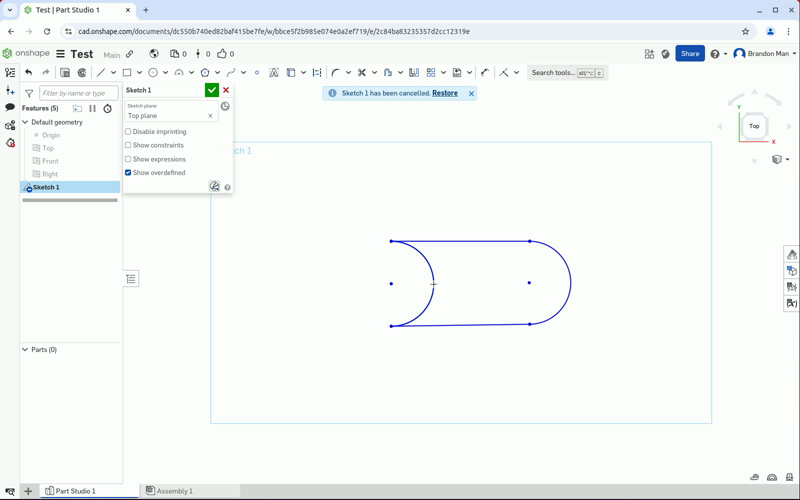
key_down(shift)
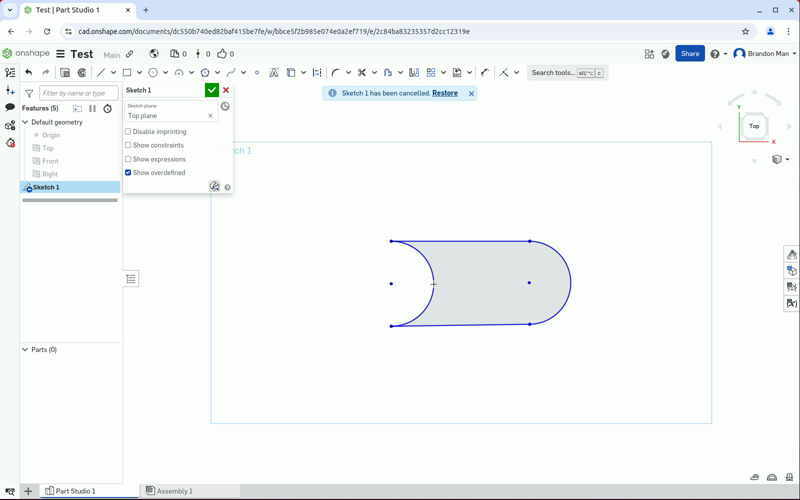
mouse_move(529, 282)
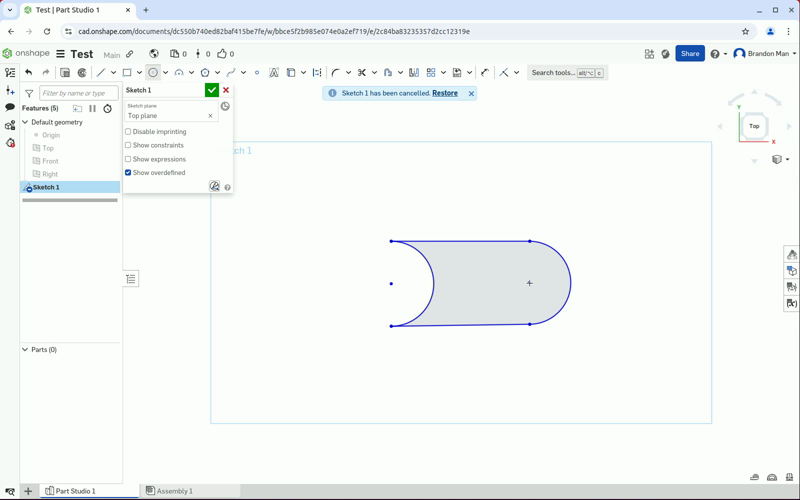
scroll(6)
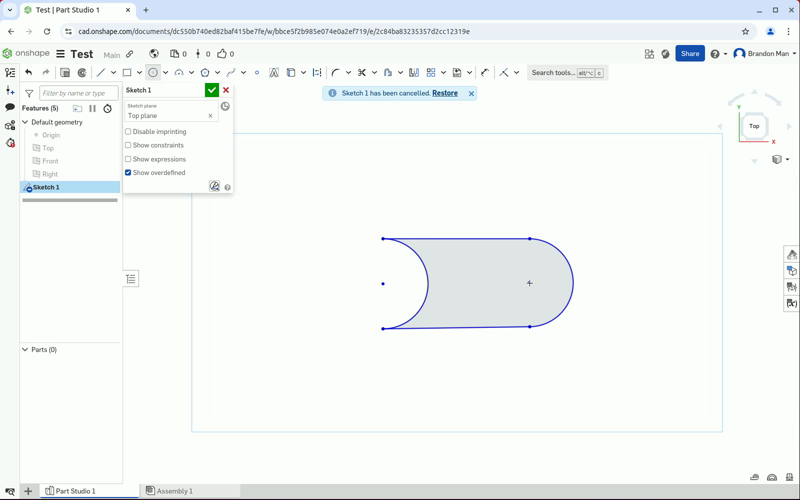
scroll(6)
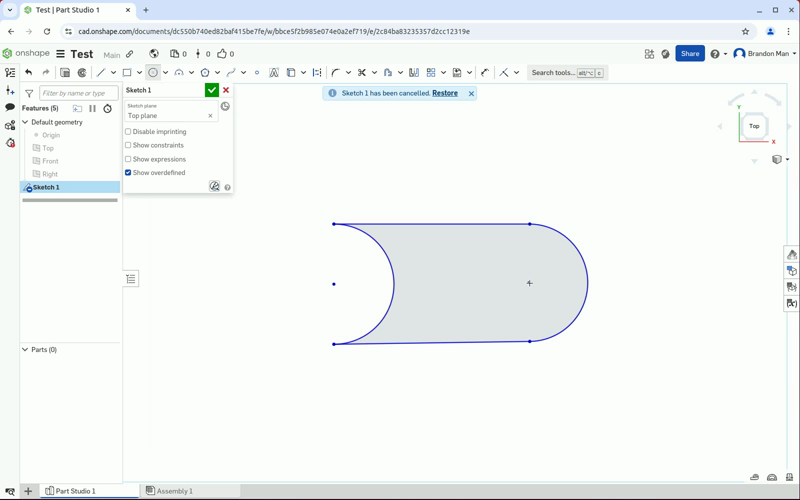
scroll(6)
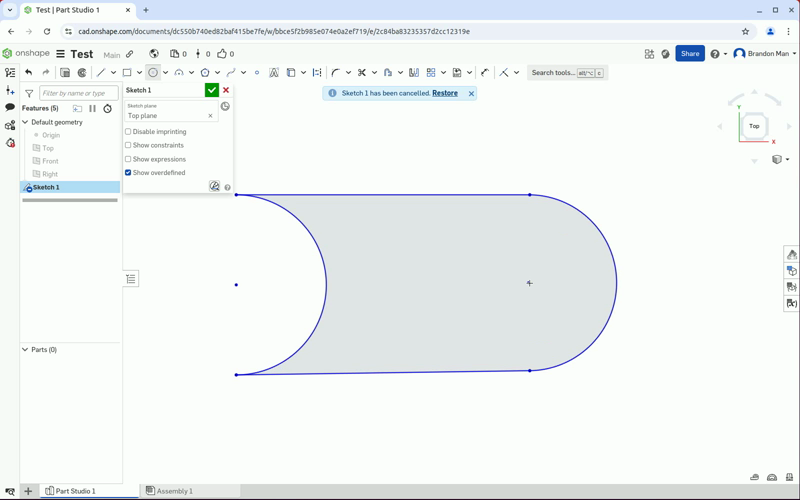
scroll(6)
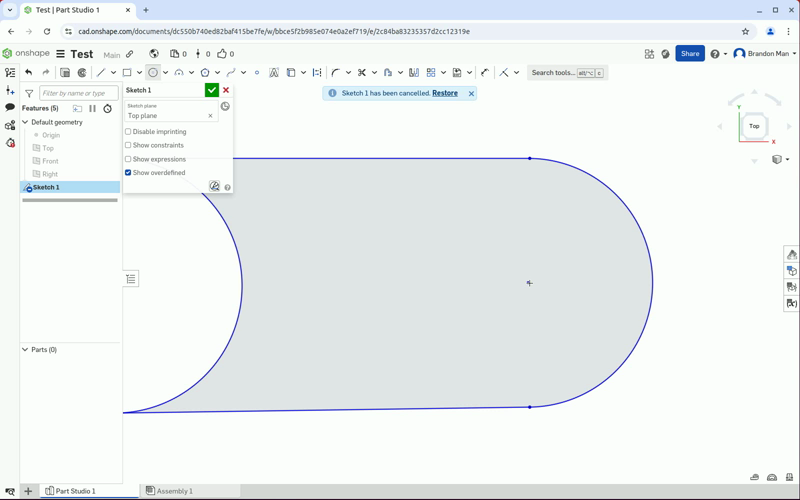
scroll(6)
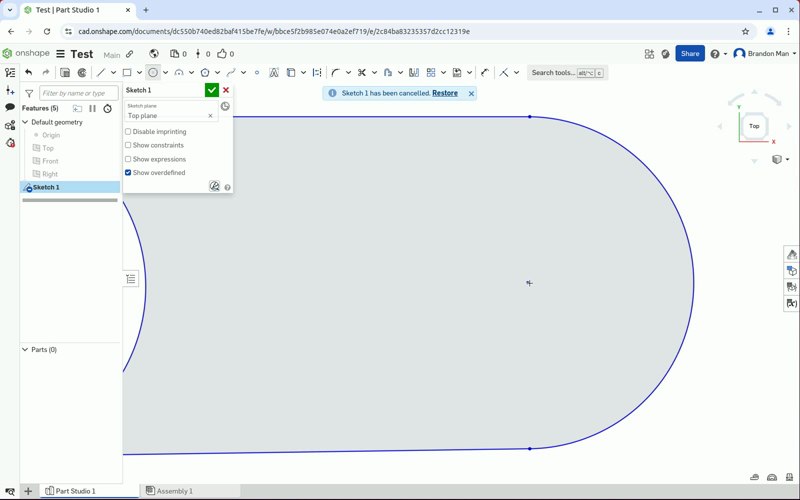
scroll(6)
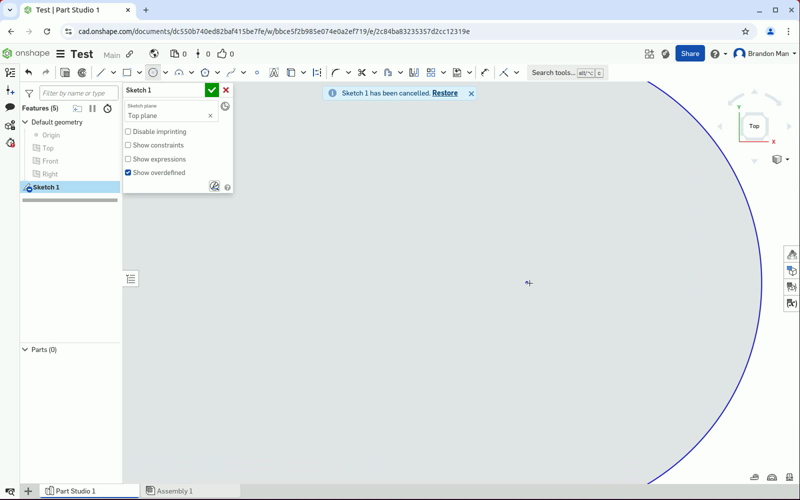
scroll(6)
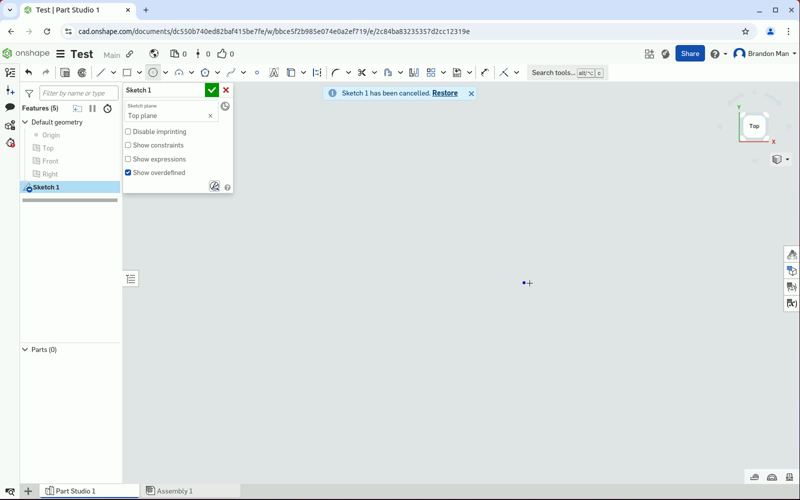
click(529, 282)
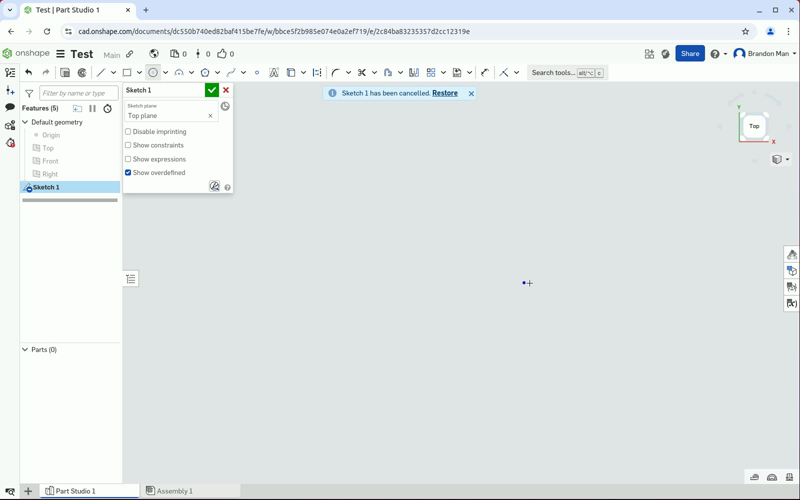
scroll(-6)
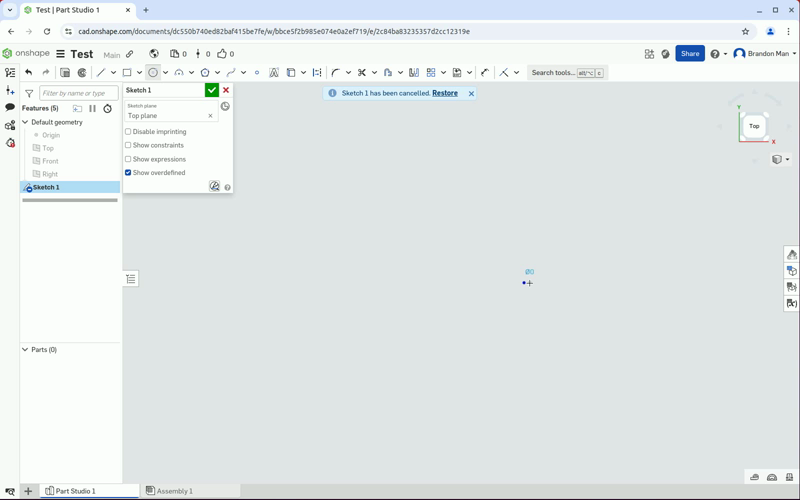
scroll(-6)
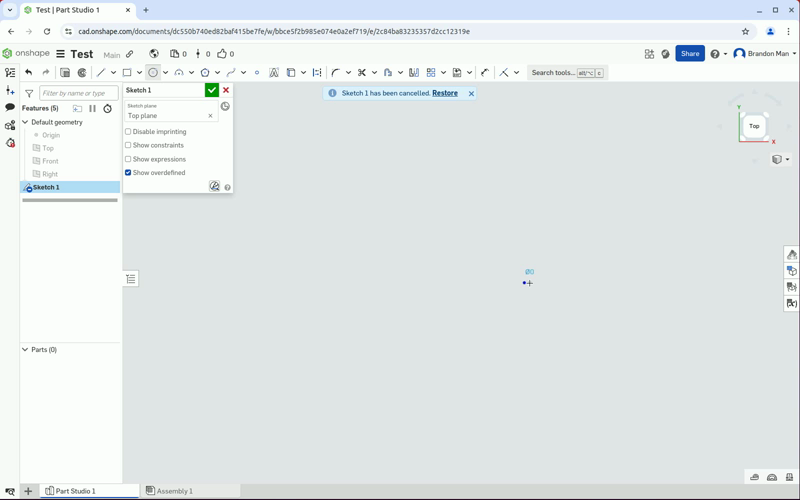
scroll(-6)
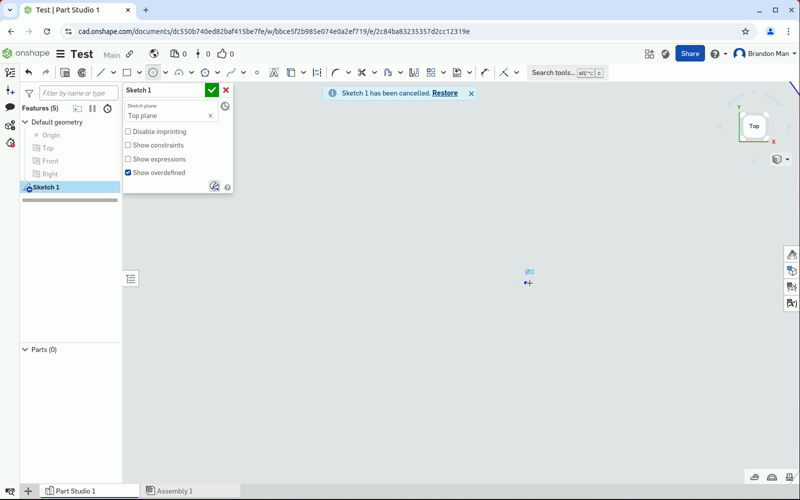
scroll(-6)
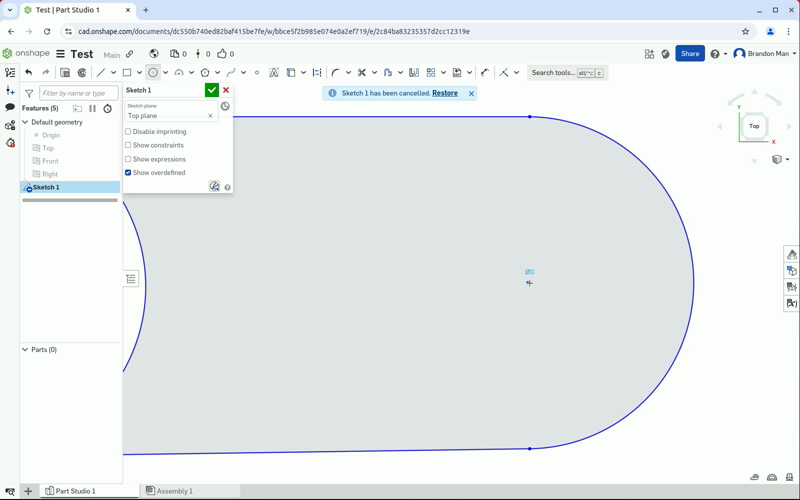
scroll(-6)
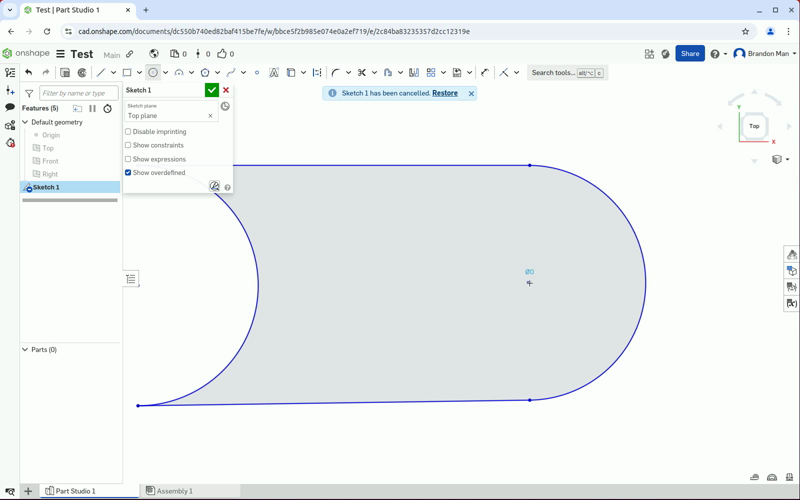
scroll(-6)
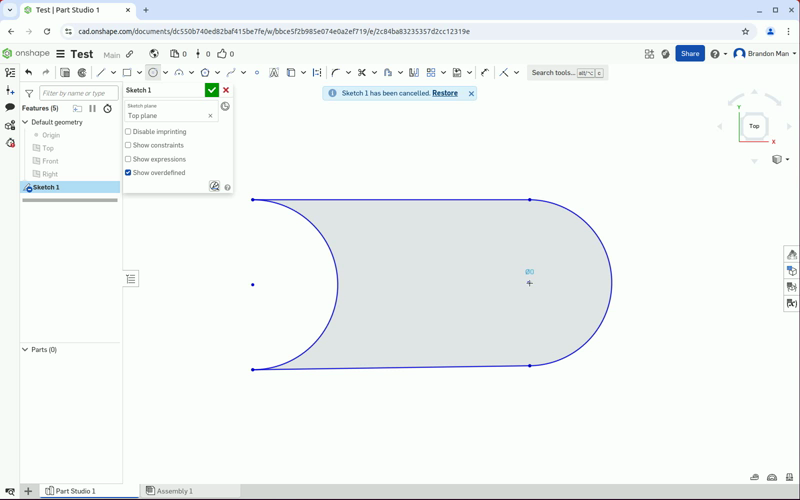
scroll(-6)
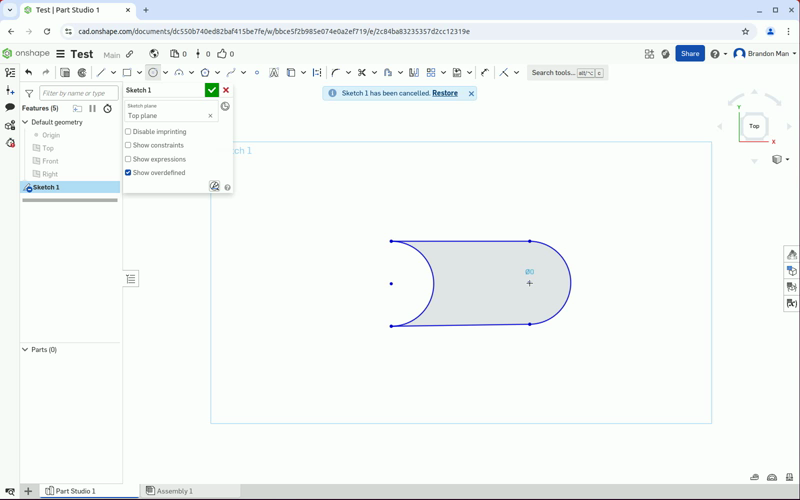
key_up(shift)
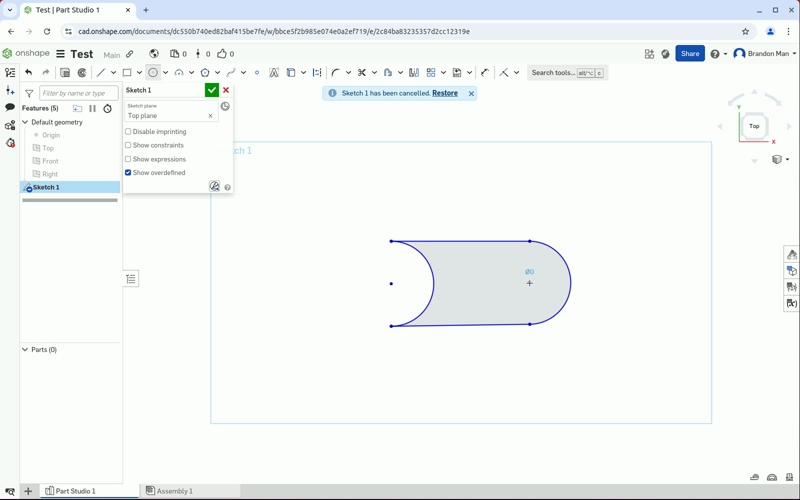
mouse_move(554, 282)
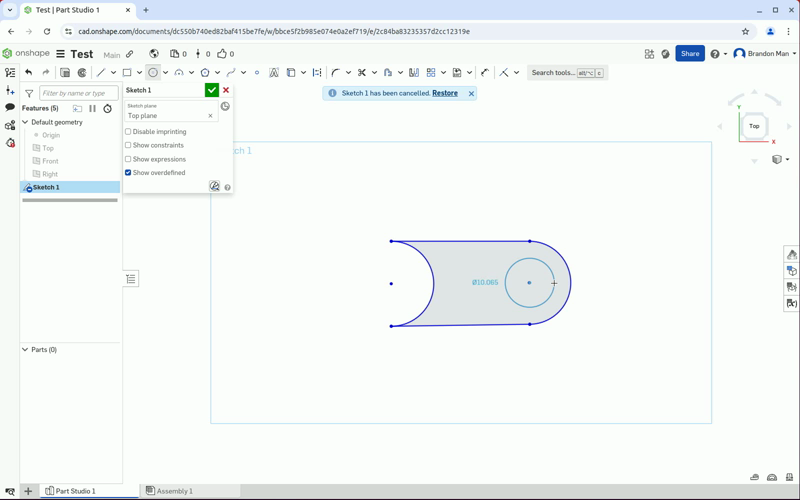
click(554, 282)
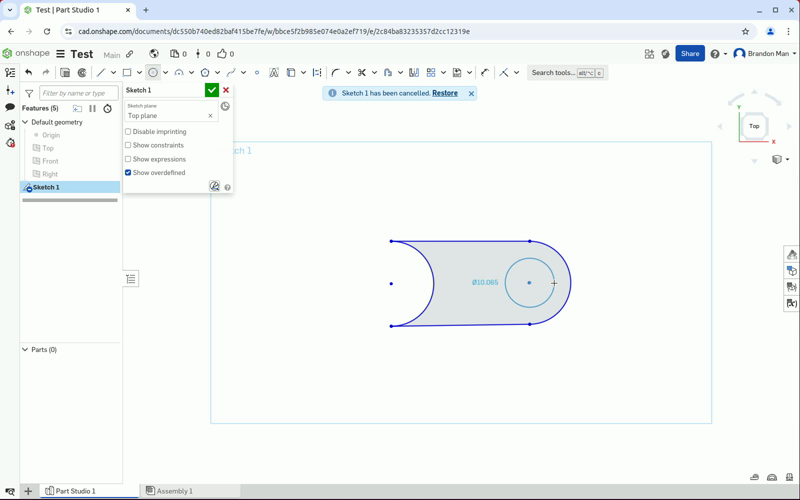
key(esc)
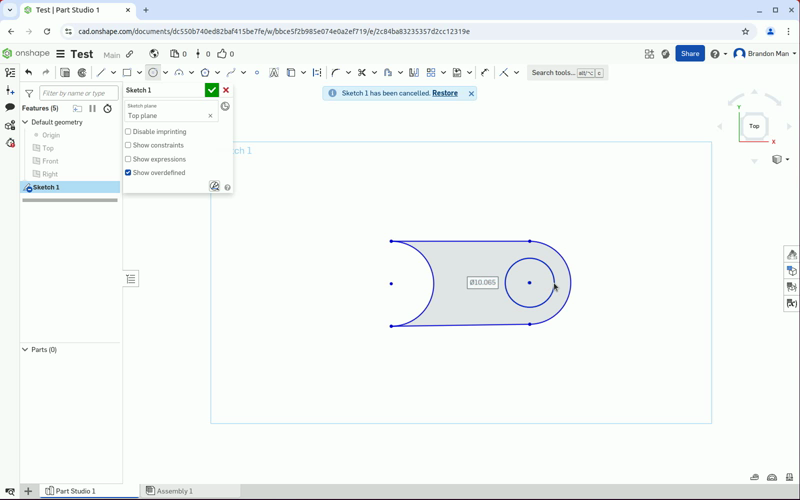
mouse_move(454, 277)
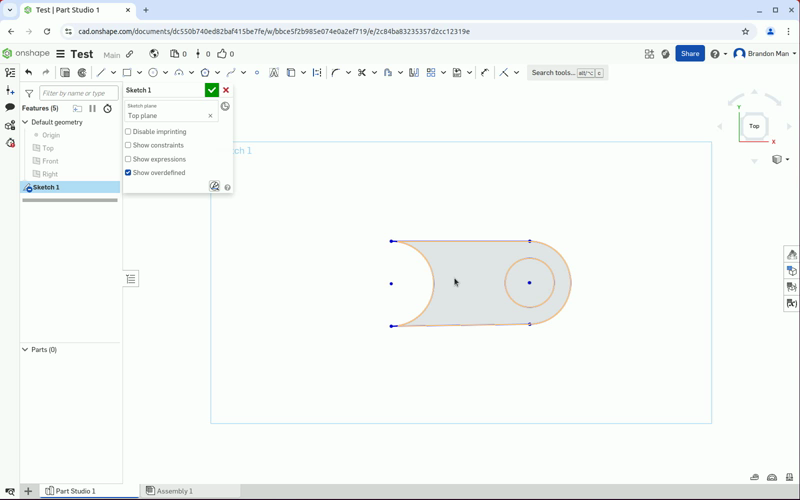
click(454, 277)
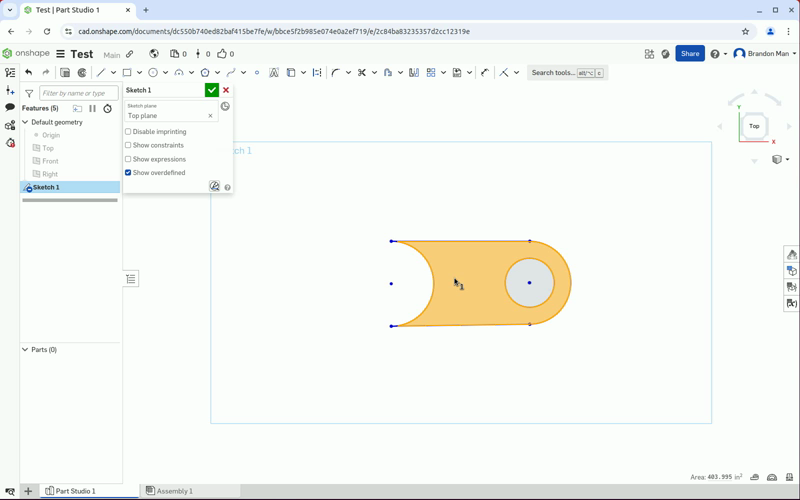
mouse_move(73, 352)
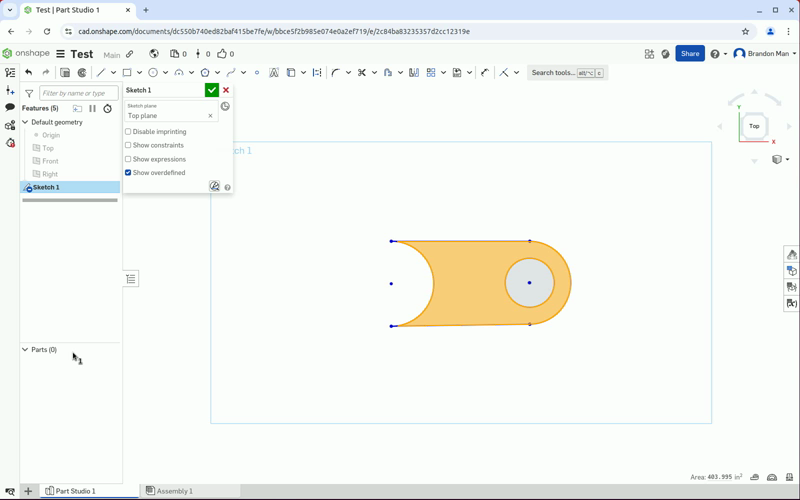
key(shift+y)
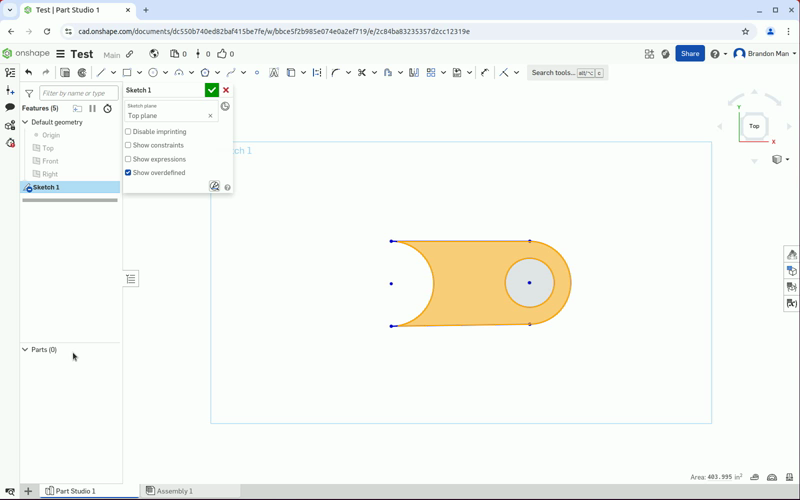
key(shift+e)
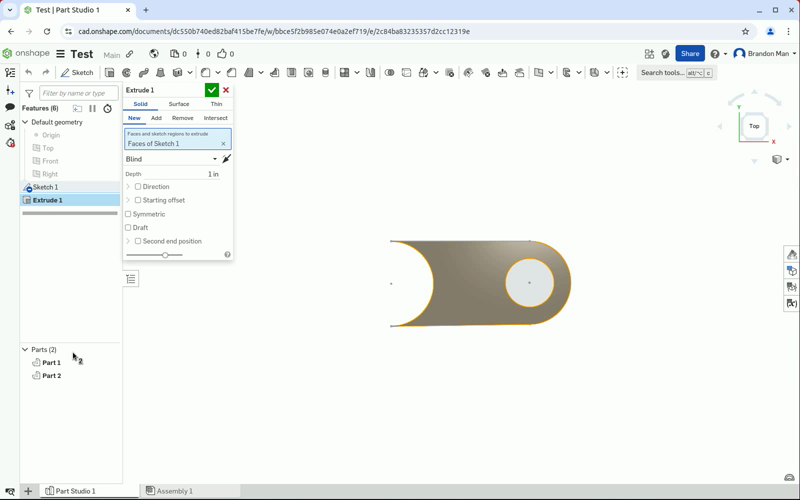
mouse_move(143, 106)
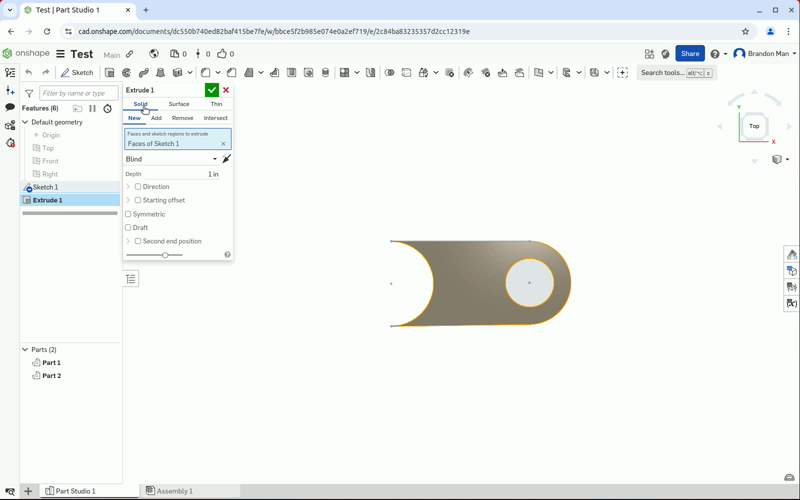
click(143, 106)
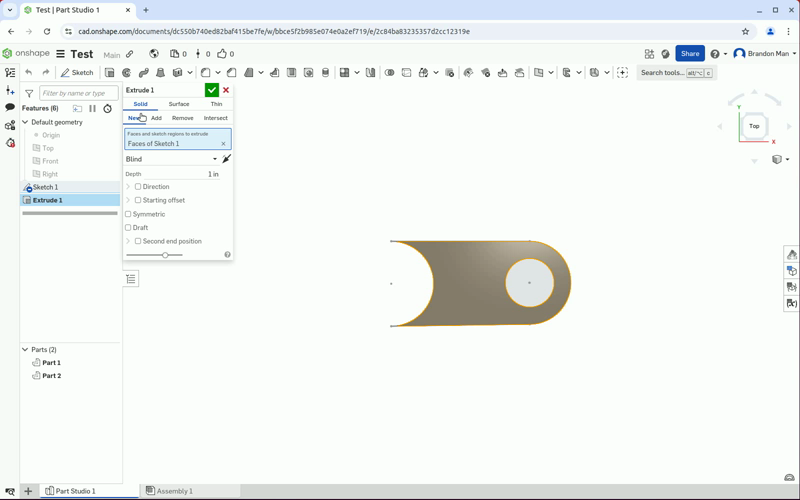
mouse_move(137, 120)
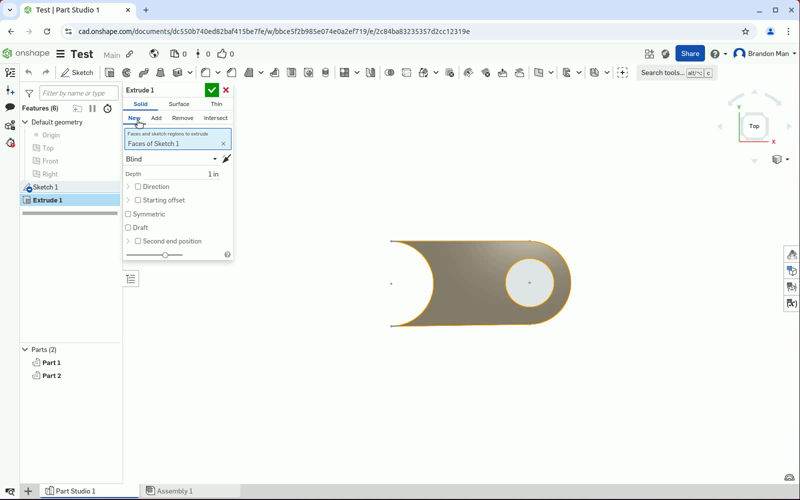
click(137, 120)
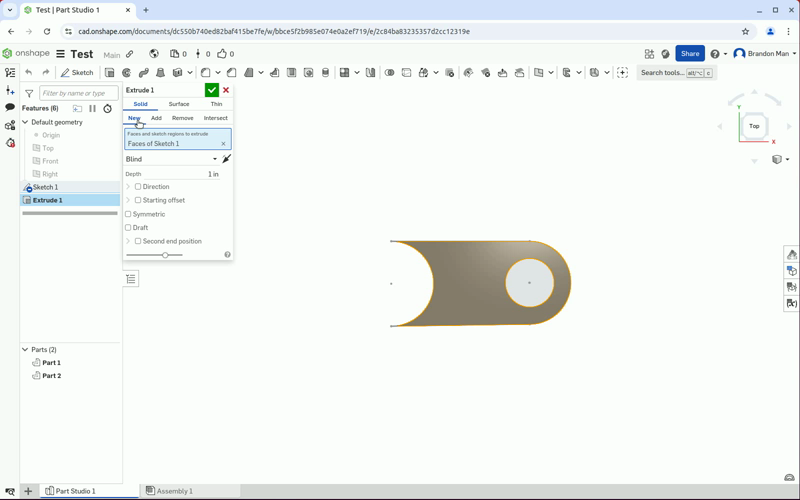
key(tab, 4)
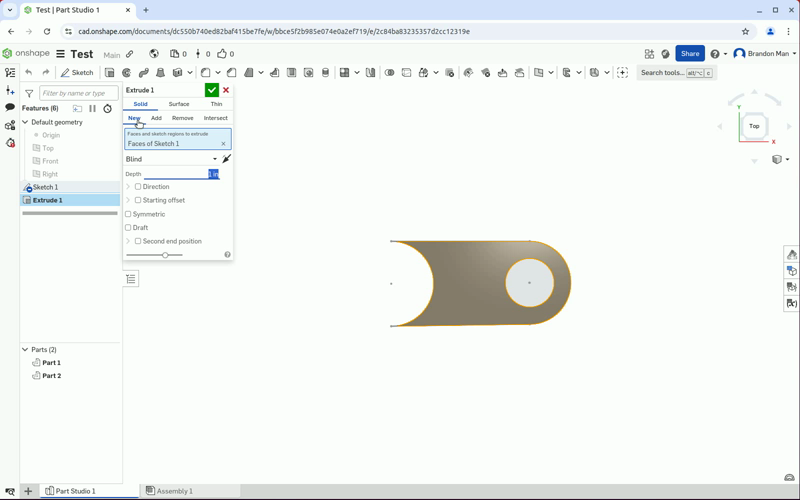
text(7.703)
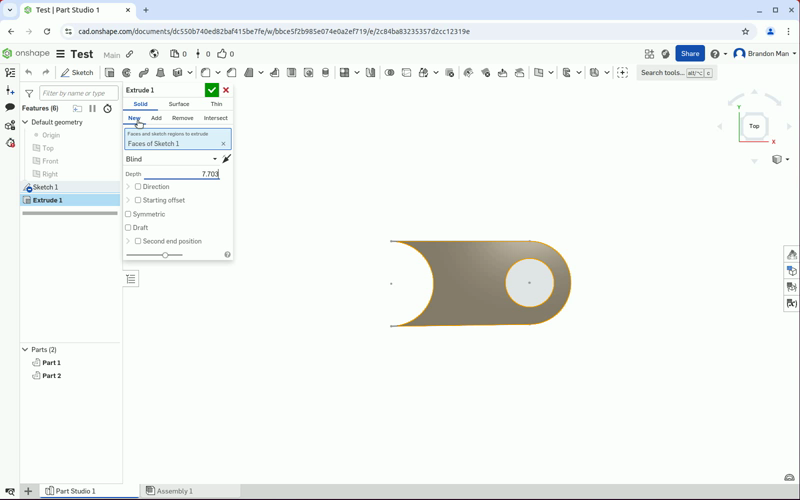
key(enter)
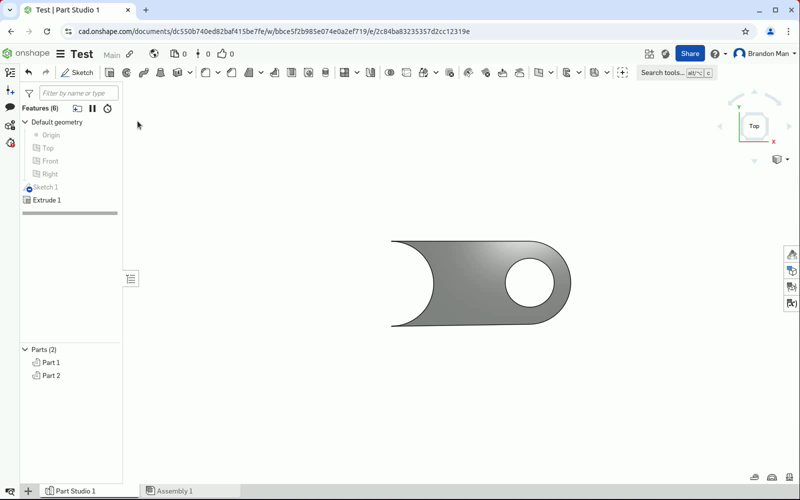
key(shift+h)
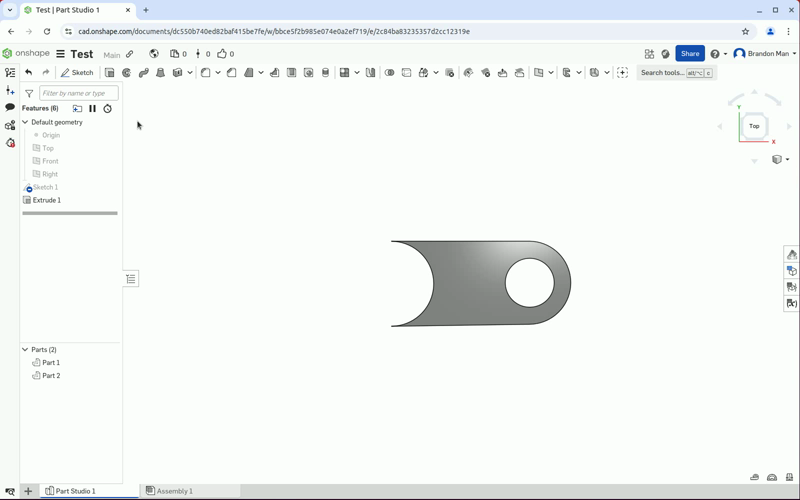
key(shift+h)
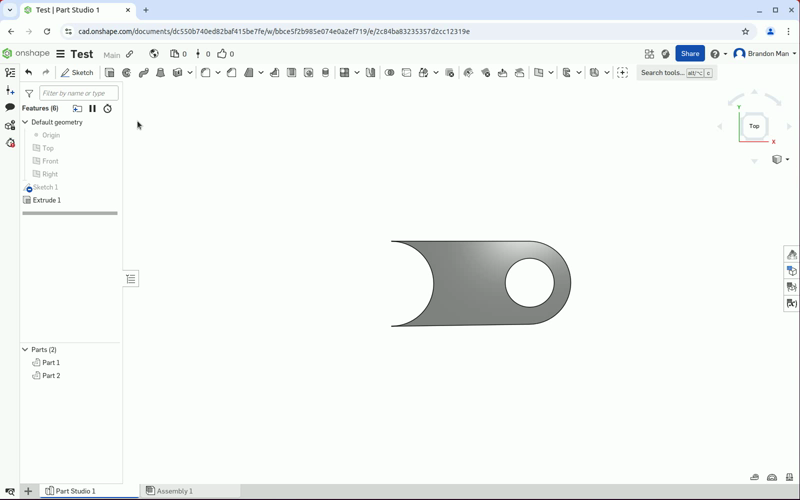
mouse_move(73, 189)
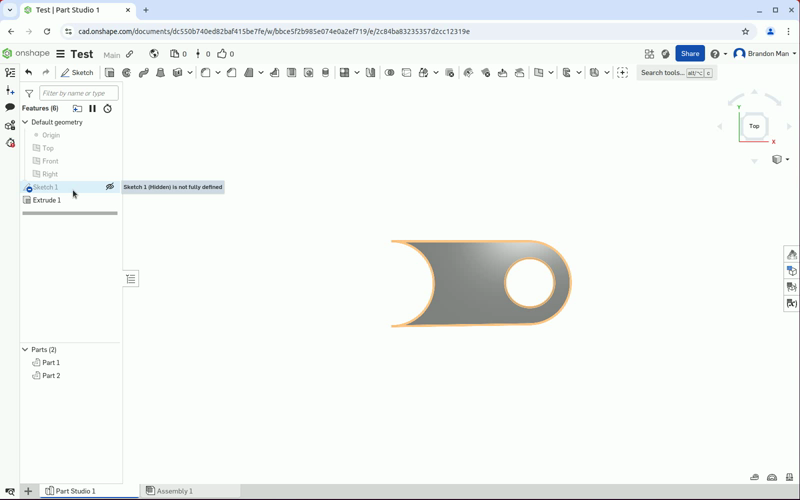
click(73, 189)
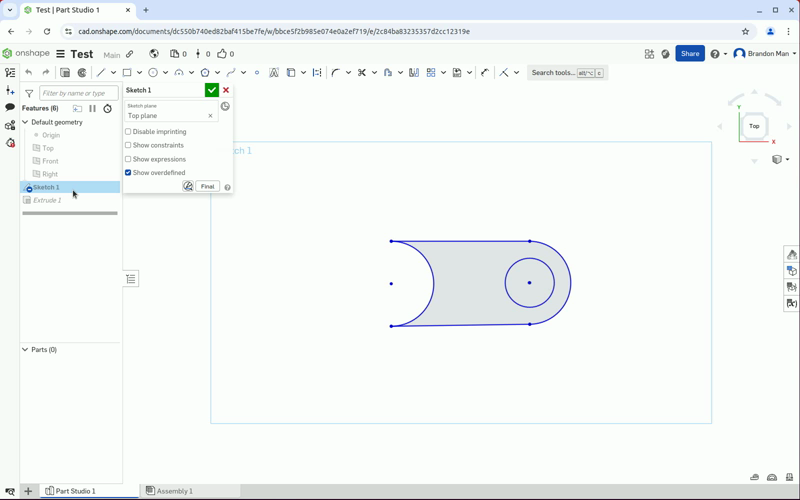
mouse_move(229, 92)
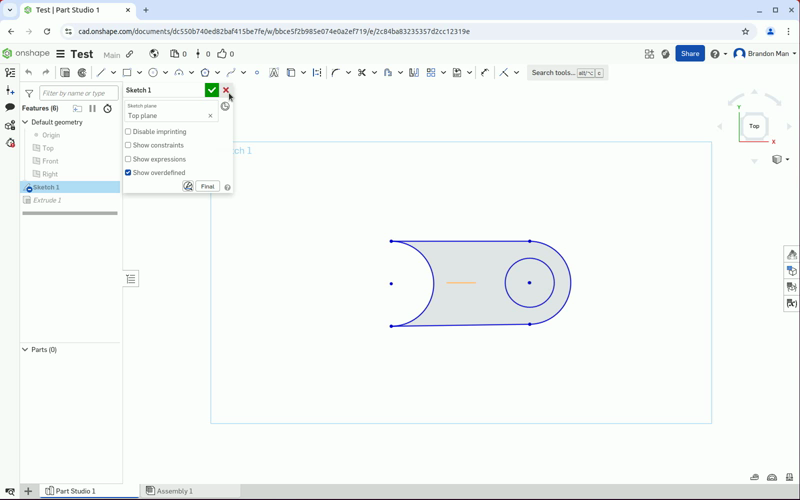
click(229, 92)
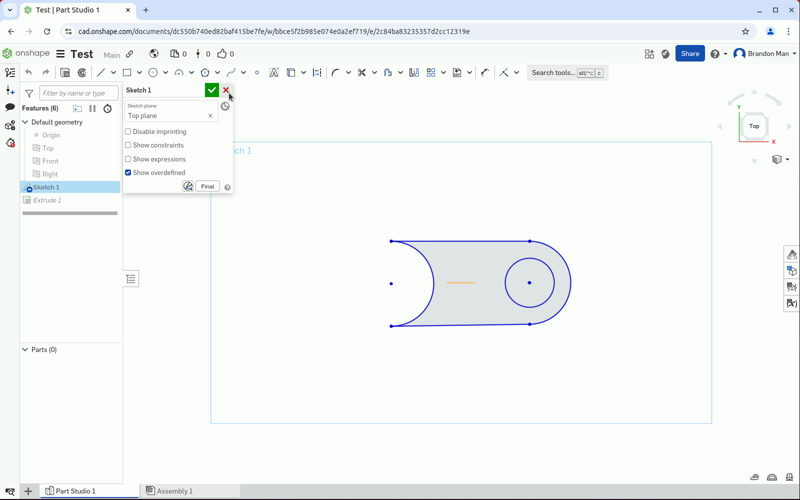
key(shift+s)
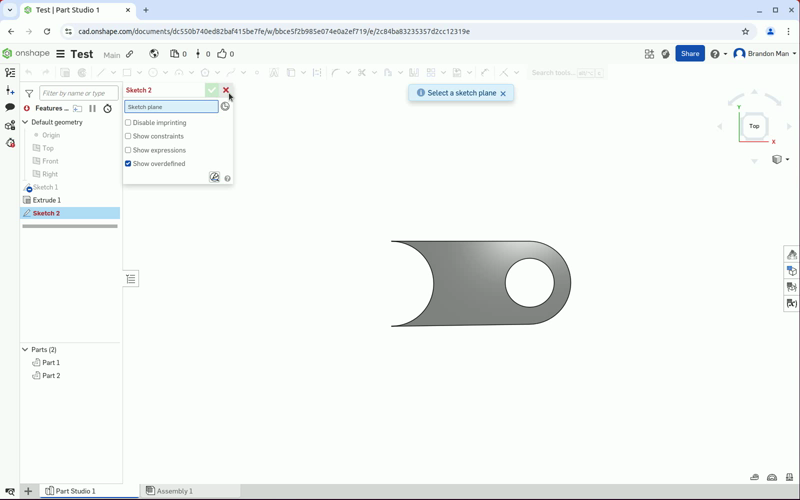
mouse_move(73, 150)
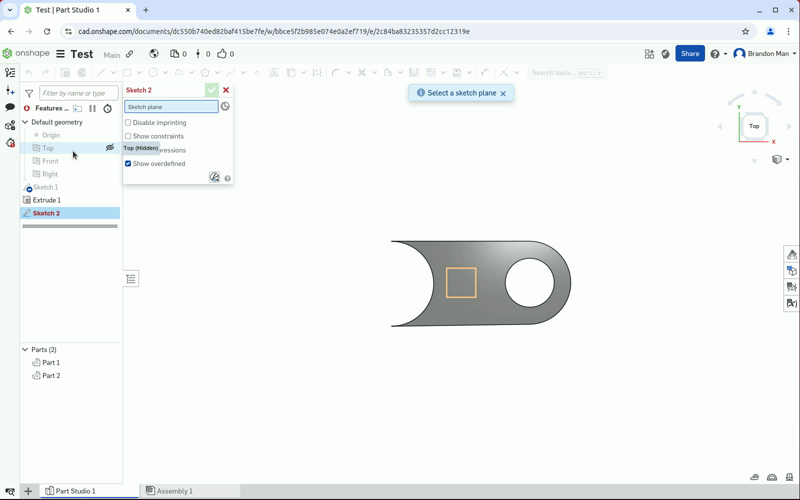
click(73, 150)
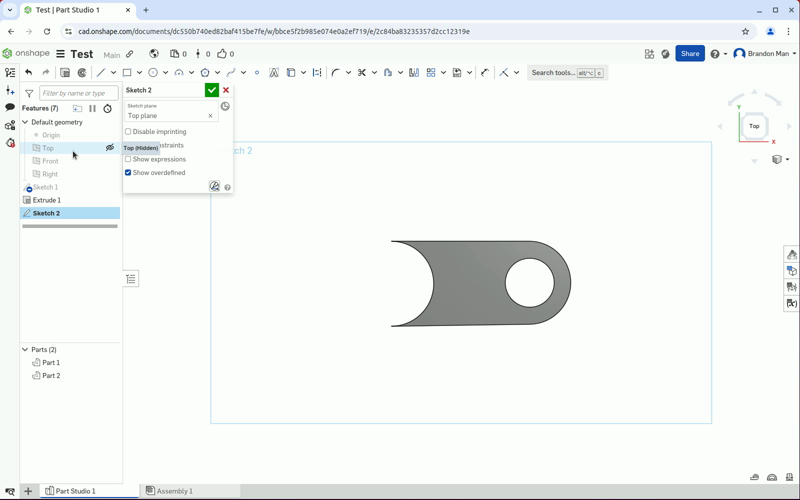
mouse_move(73, 352)
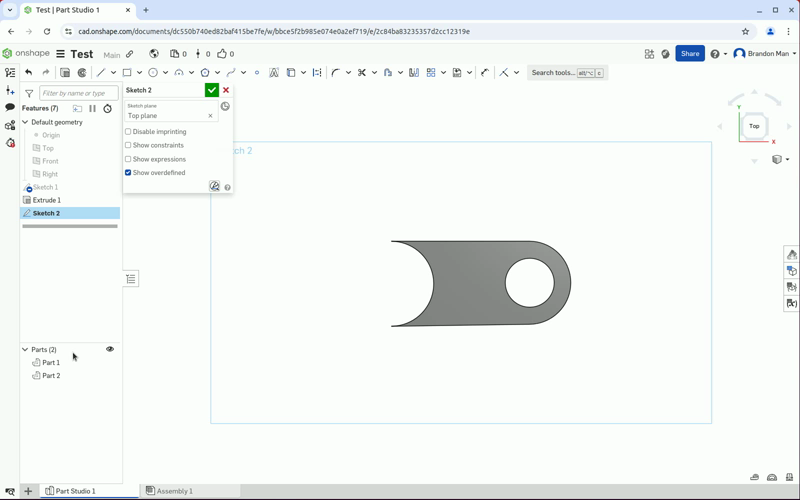
key(y)
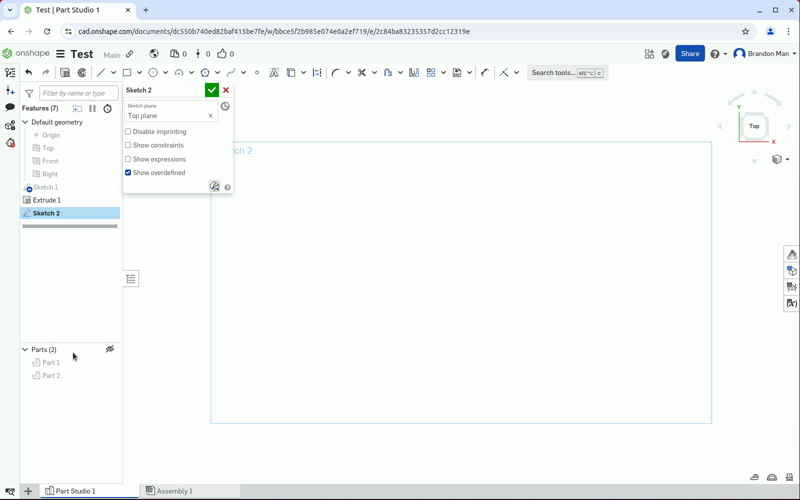
key(c)
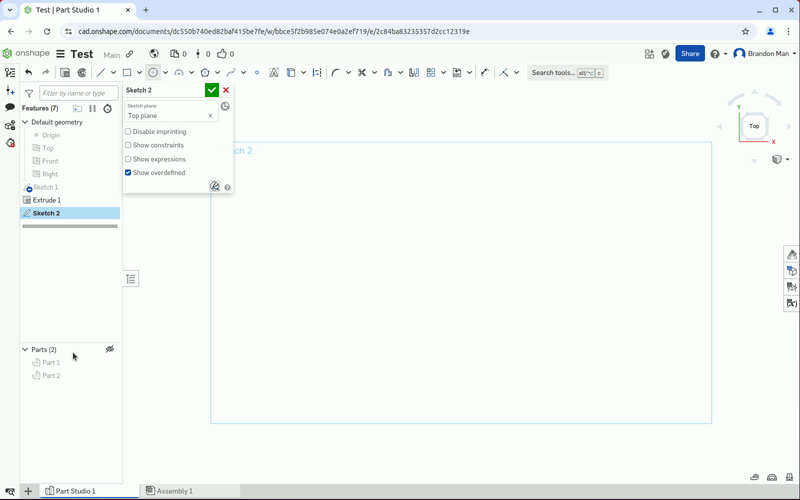
key_down(shift)
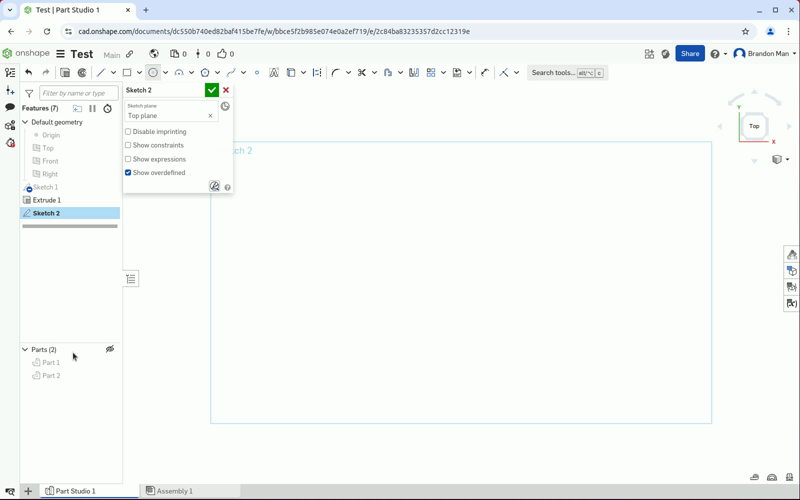
mouse_move(392, 282)
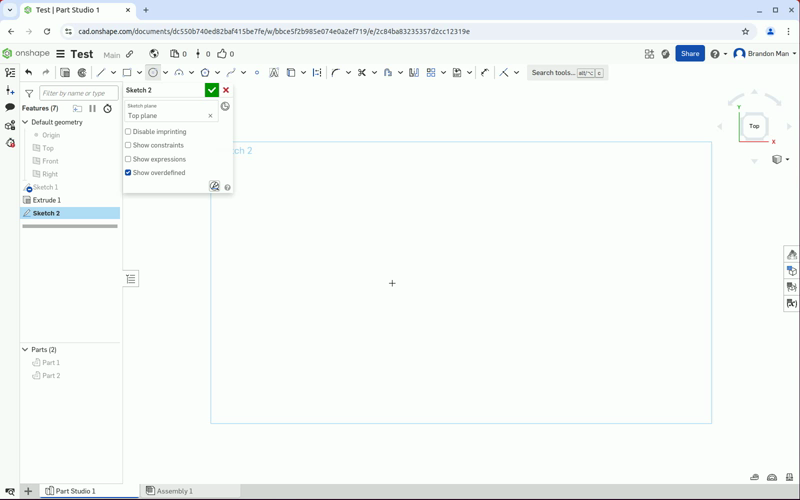
click(392, 282)
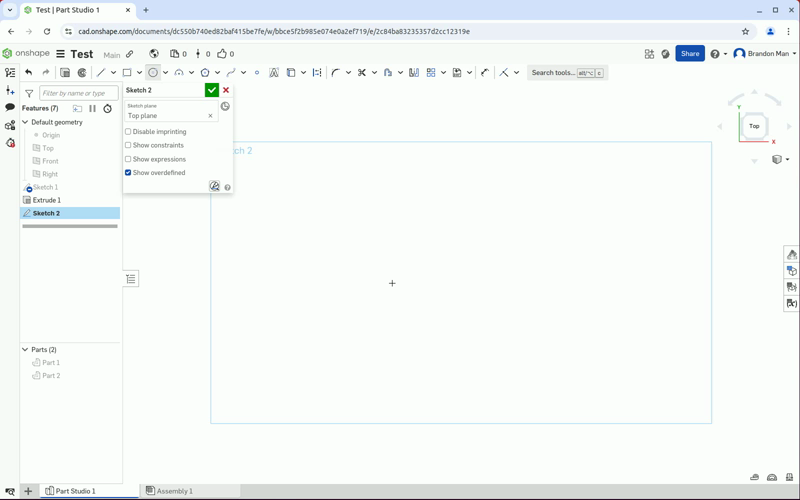
key_up(shift)
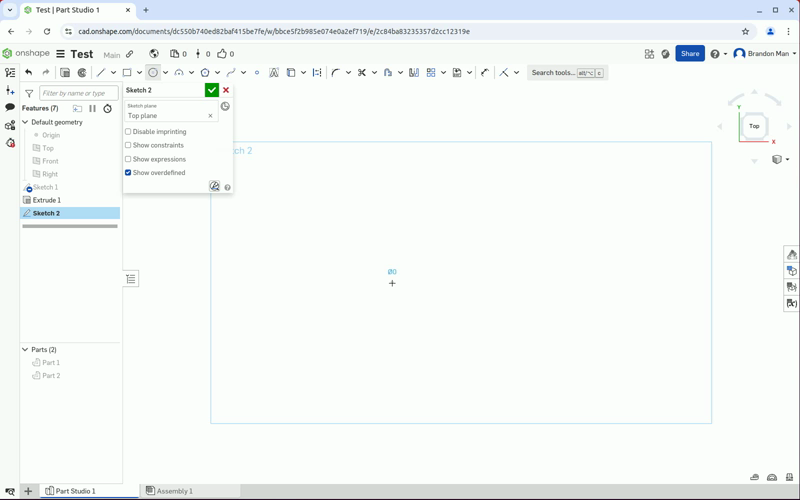
mouse_move(435, 282)
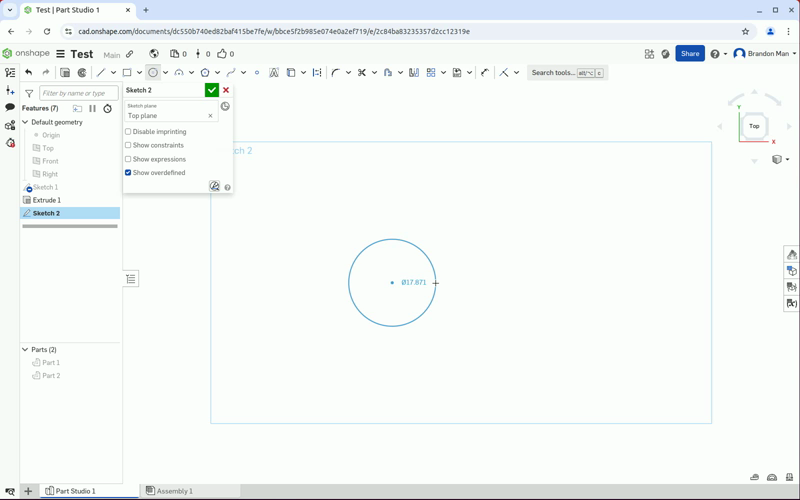
click(435, 282)
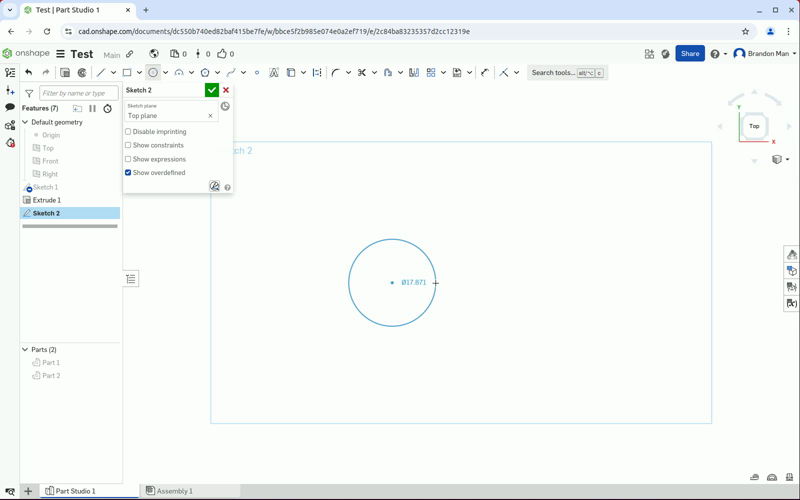
key(esc)
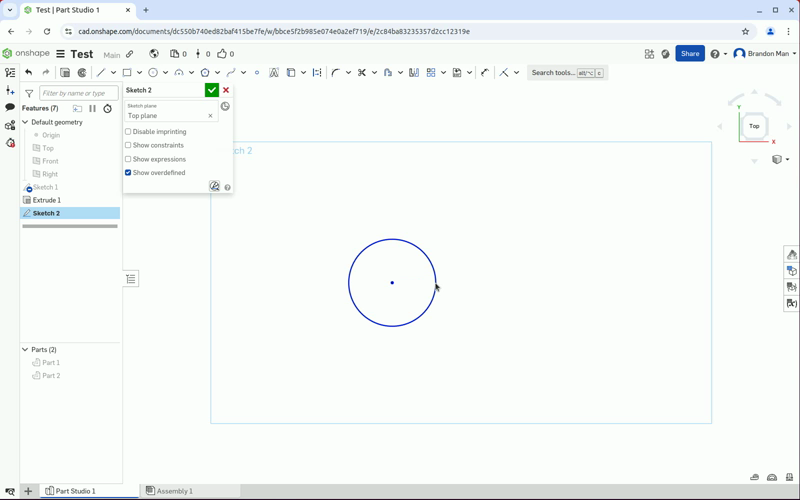
key(c)
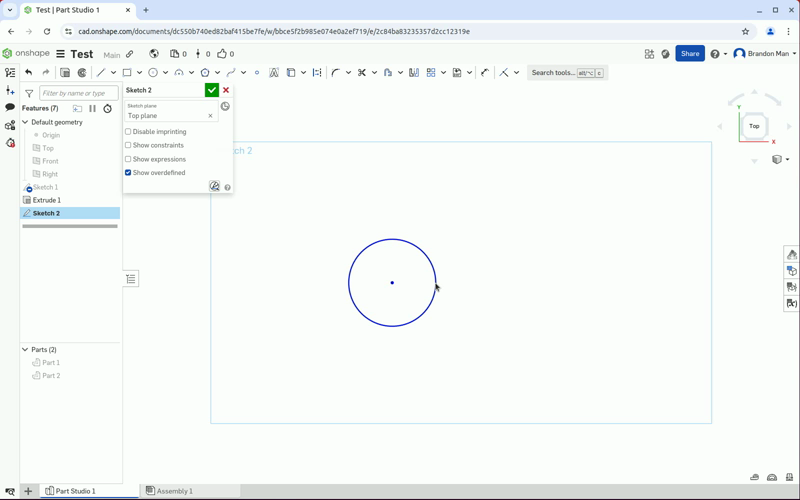
key_down(shift)
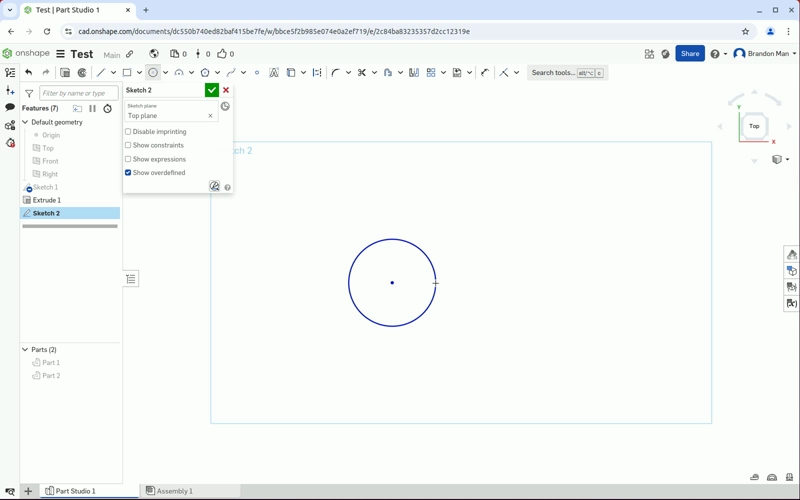
mouse_move(392, 282)
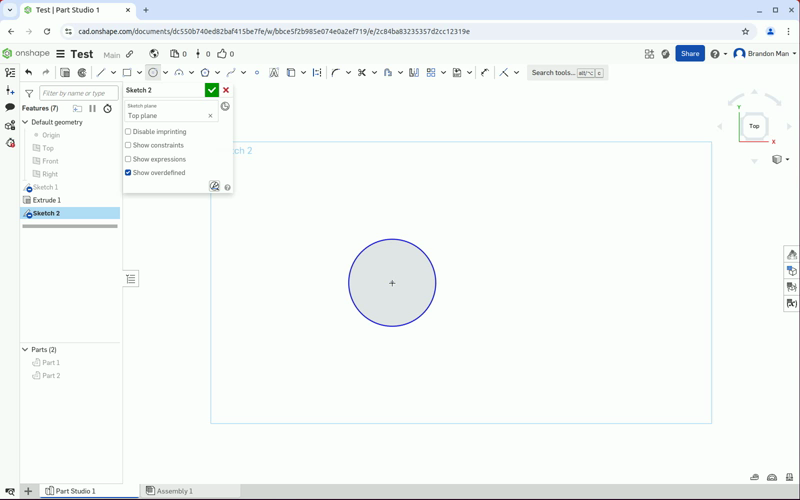
click(392, 282)
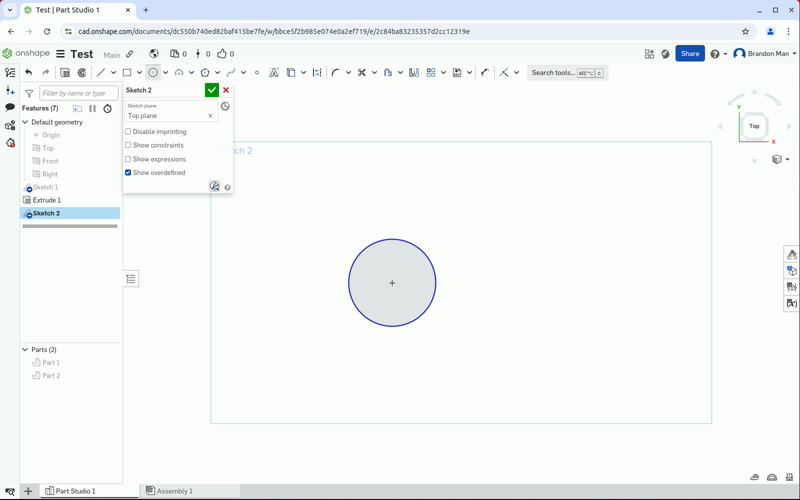
key_up(shift)
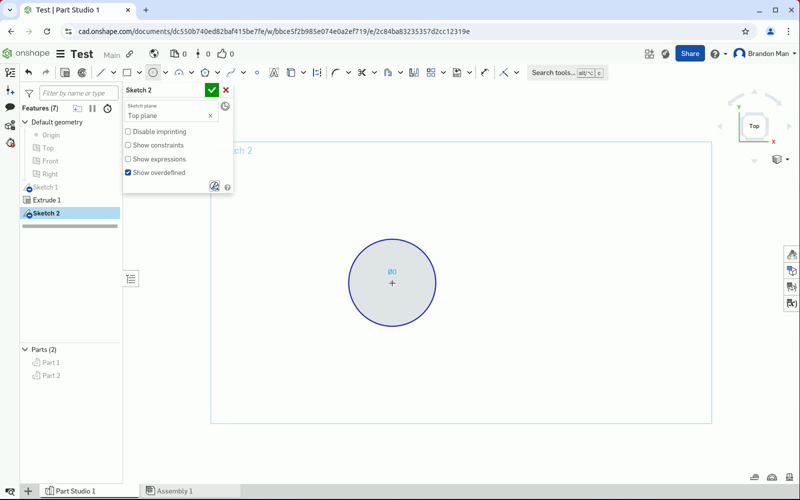
mouse_move(415, 282)
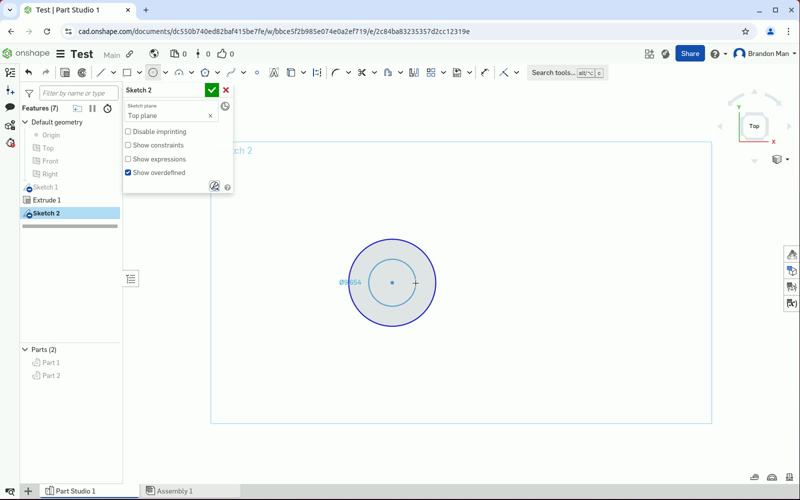
click(415, 282)
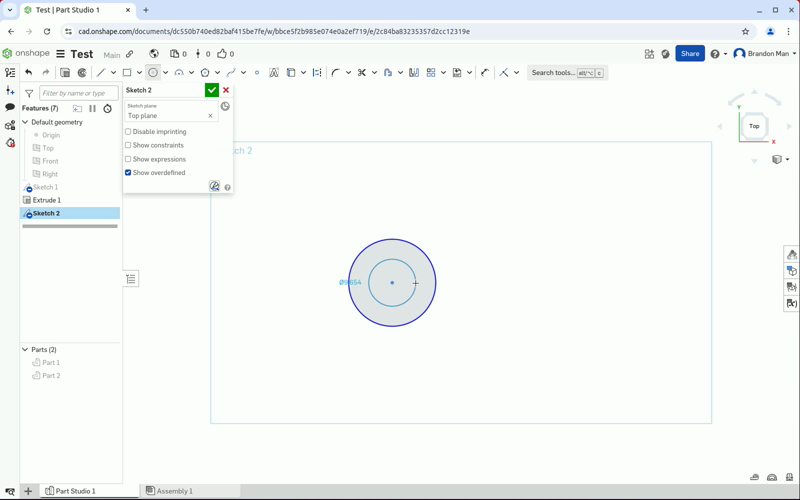
key(esc)
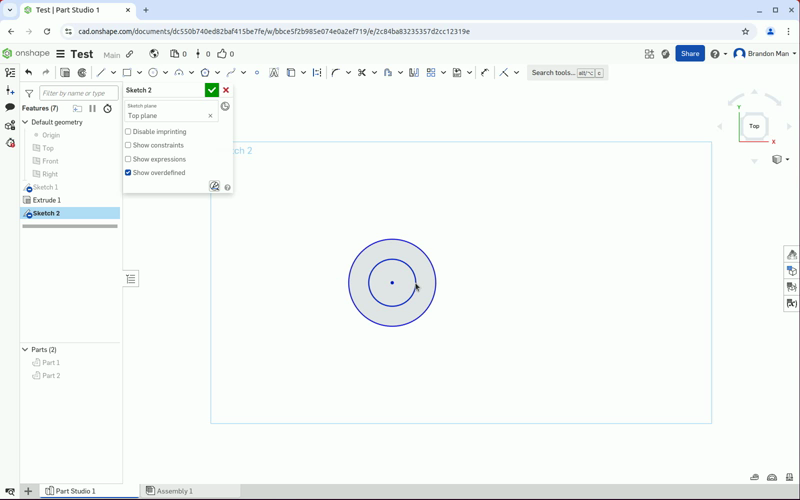
mouse_move(376, 260)
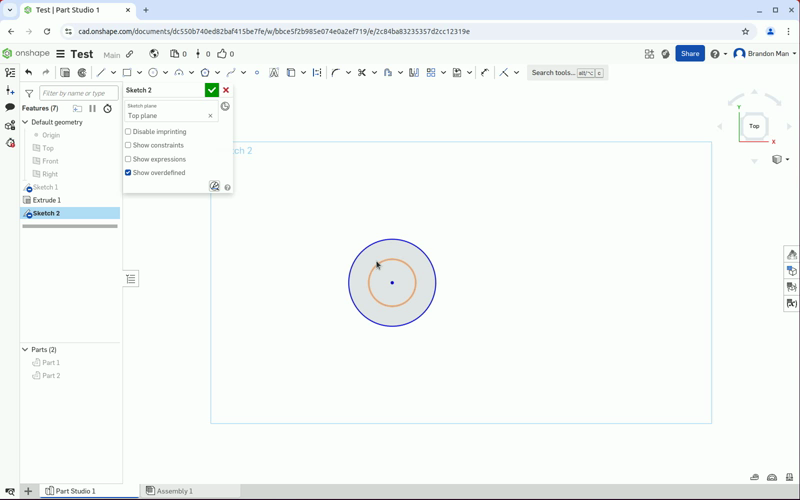
click(376, 260)
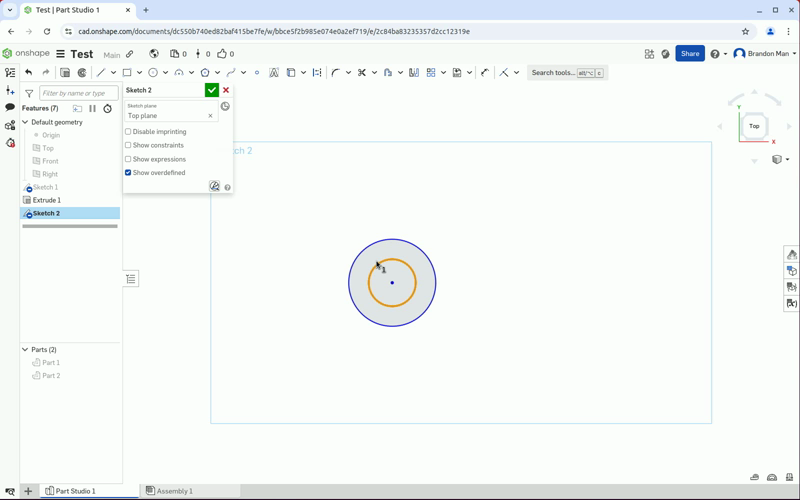
mouse_move(73, 352)
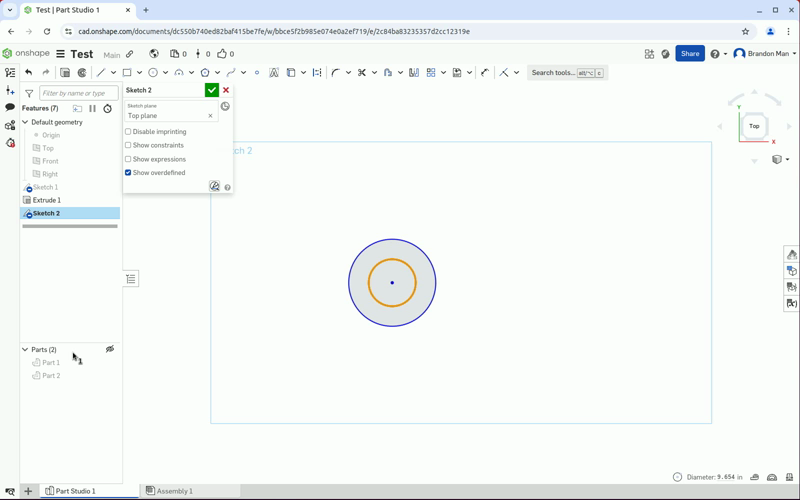
key(shift+y)
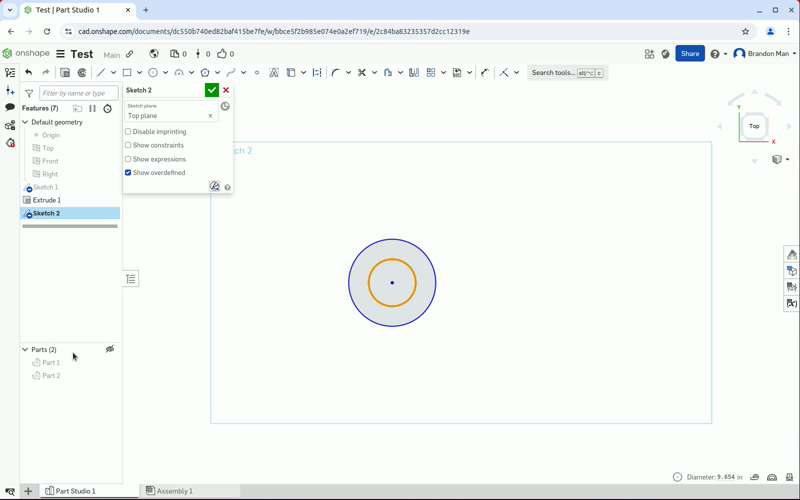
key(shift+e)
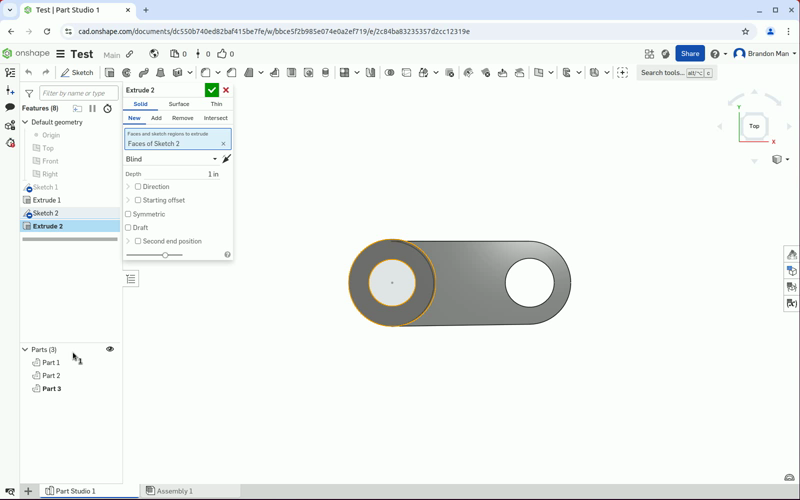
mouse_move(143, 106)
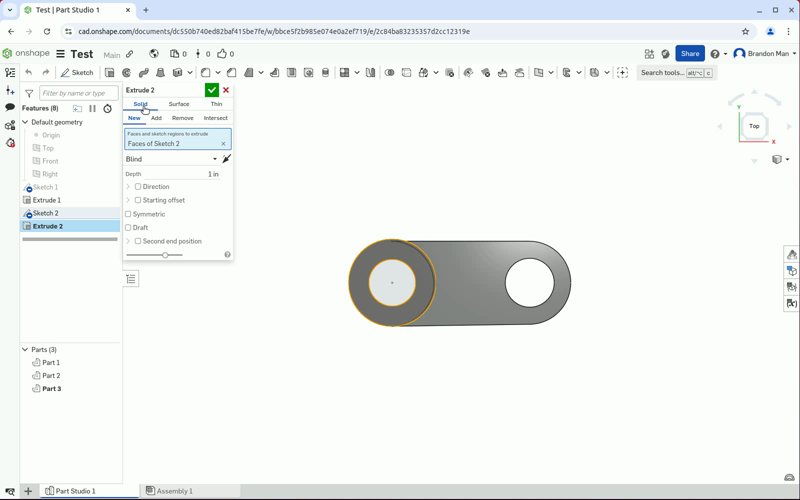
click(143, 106)
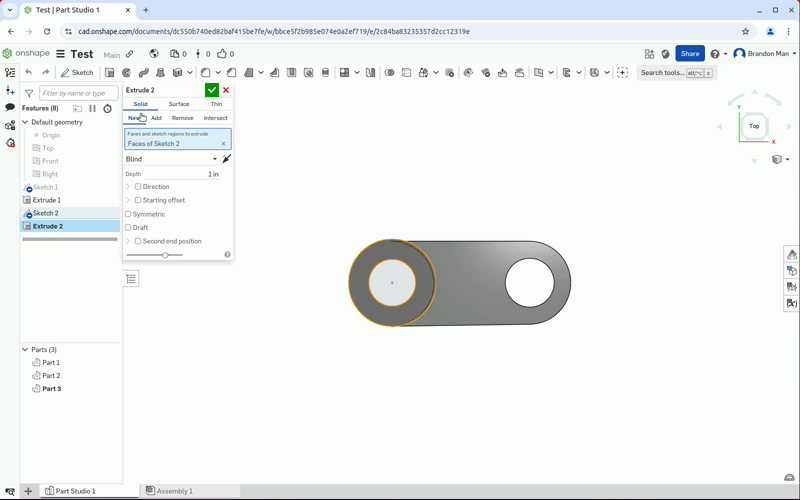
mouse_move(137, 120)
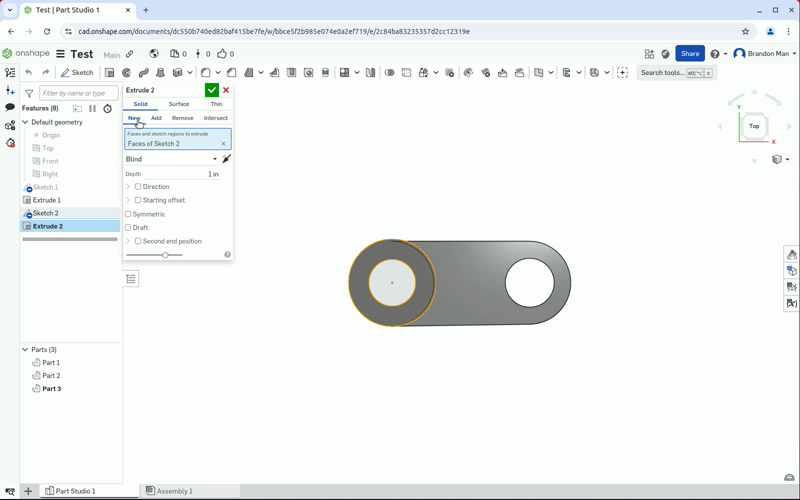
click(137, 120)
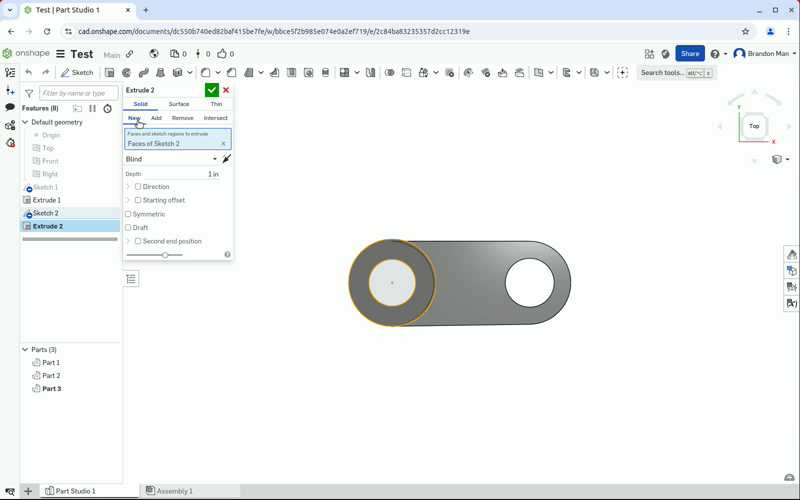
key(tab, 4)
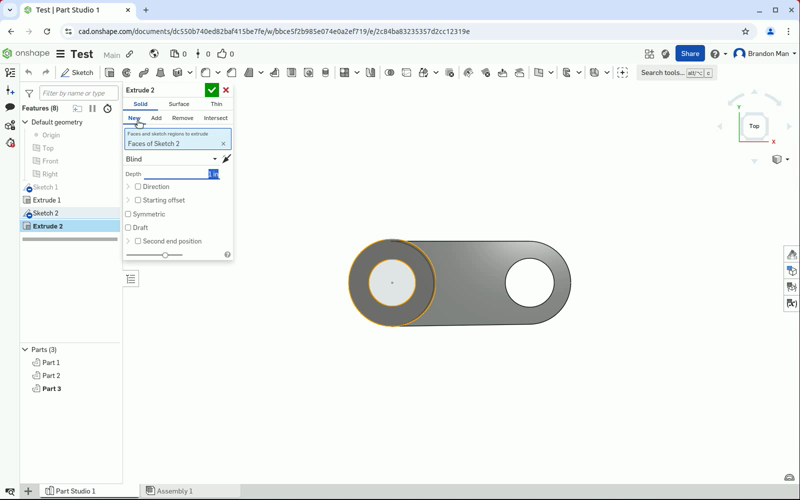
text(15.165)
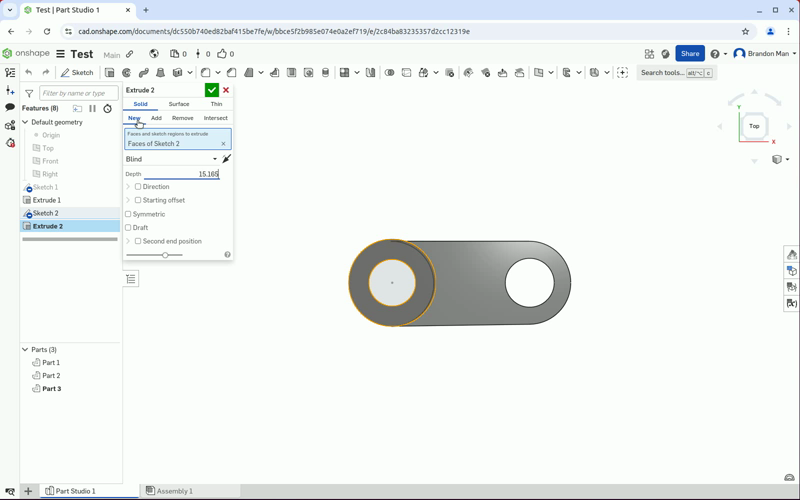
key(enter)
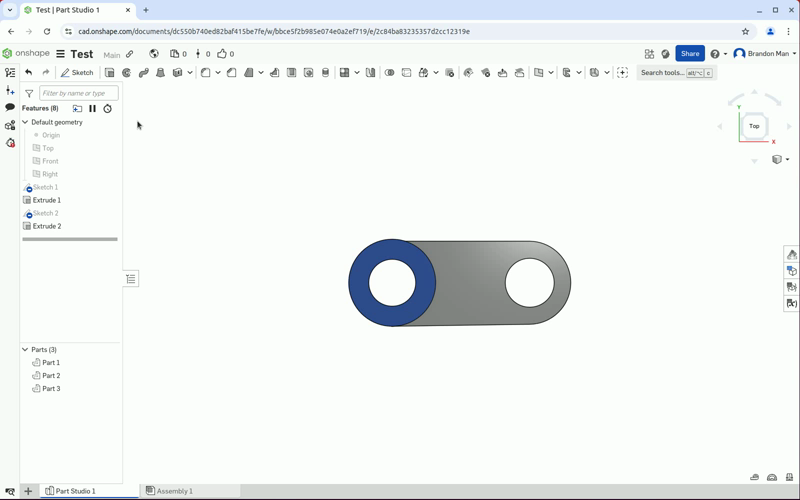
key(shift+h)
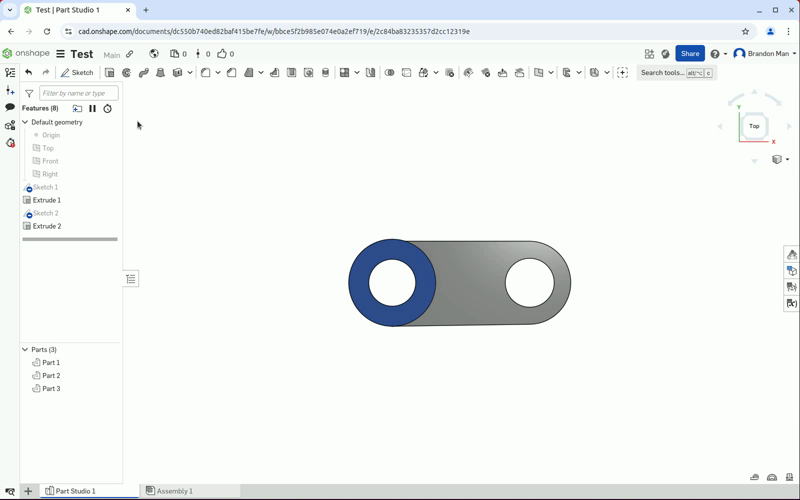
key(shift+h)
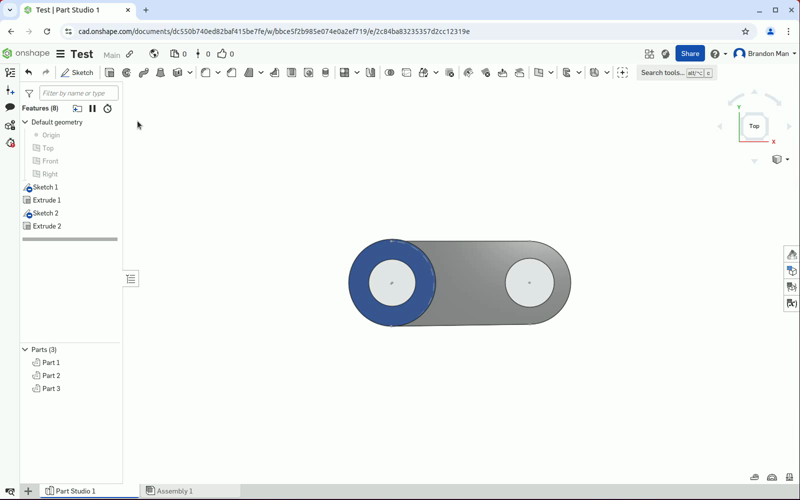
key(shift+7)
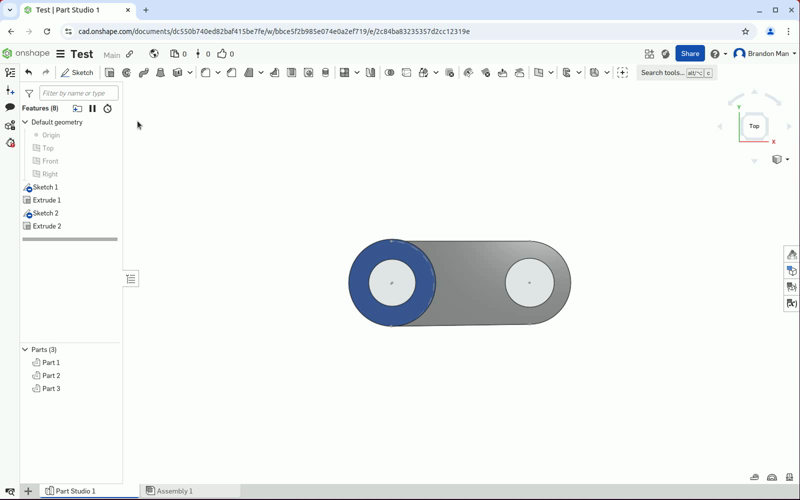
key(up, 3)
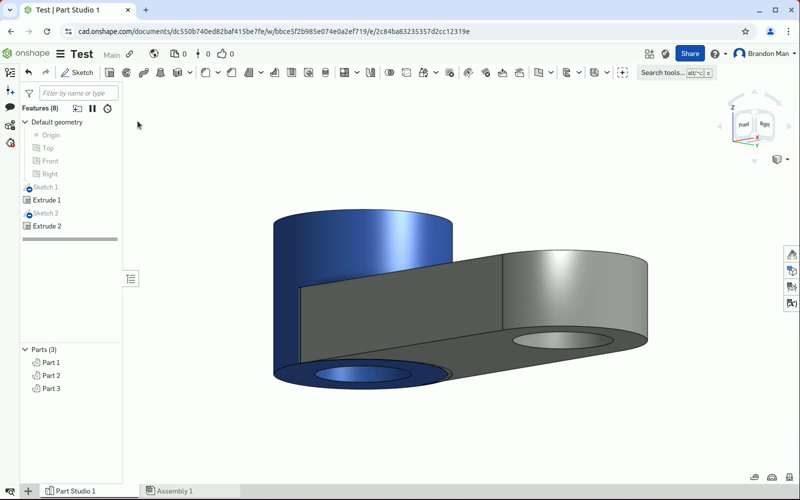
key(left, 3)
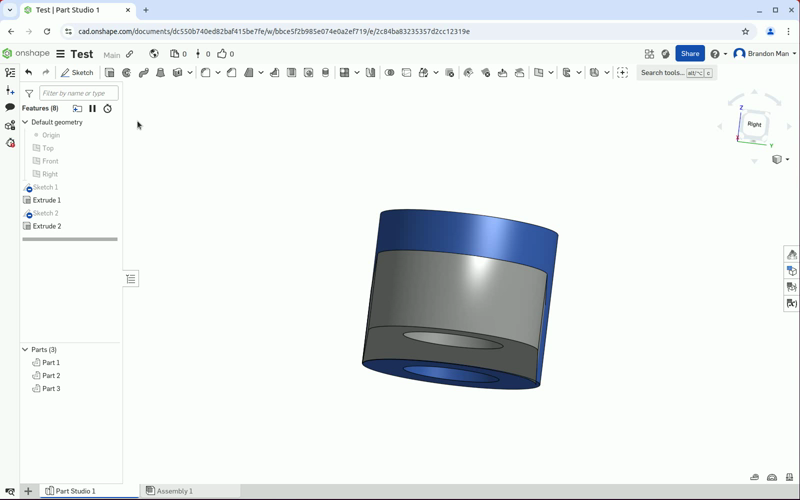
key(right, 3)
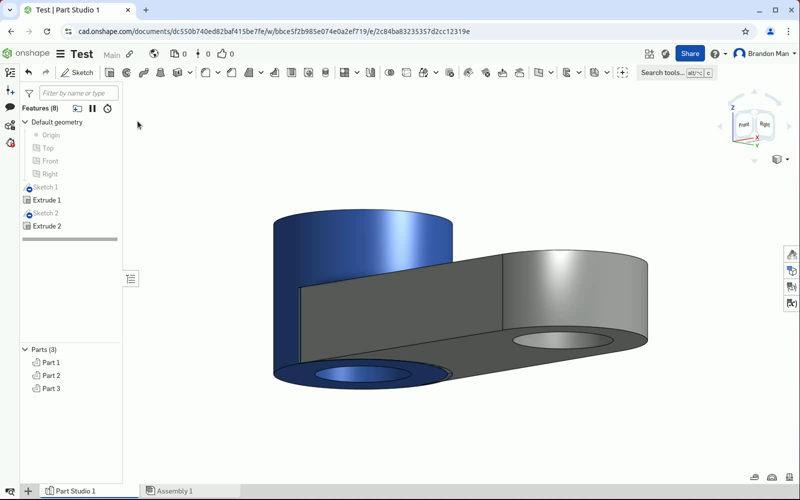
key(down, 3)
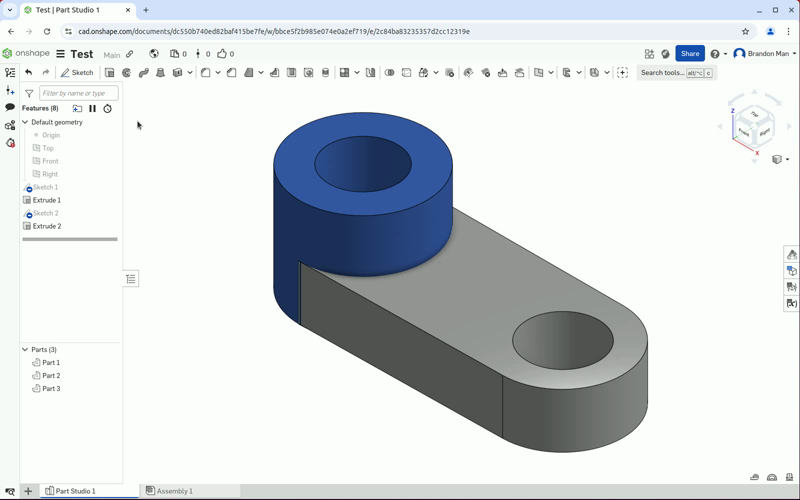
mouse_move(73, 189)
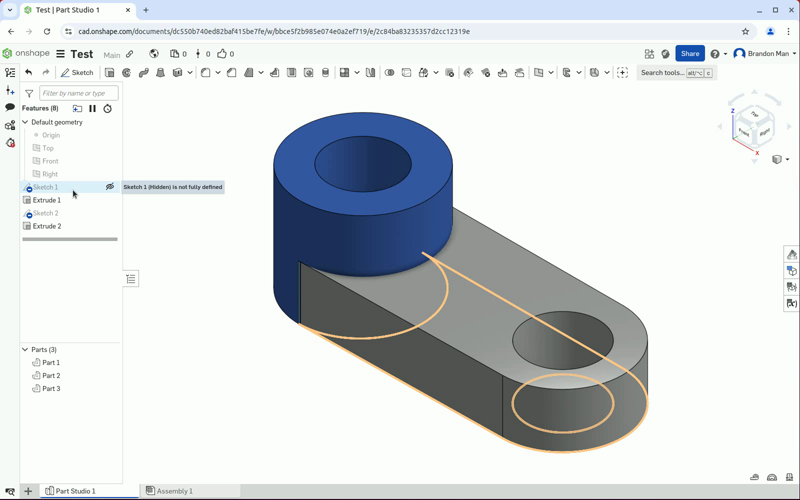
click(73, 189)